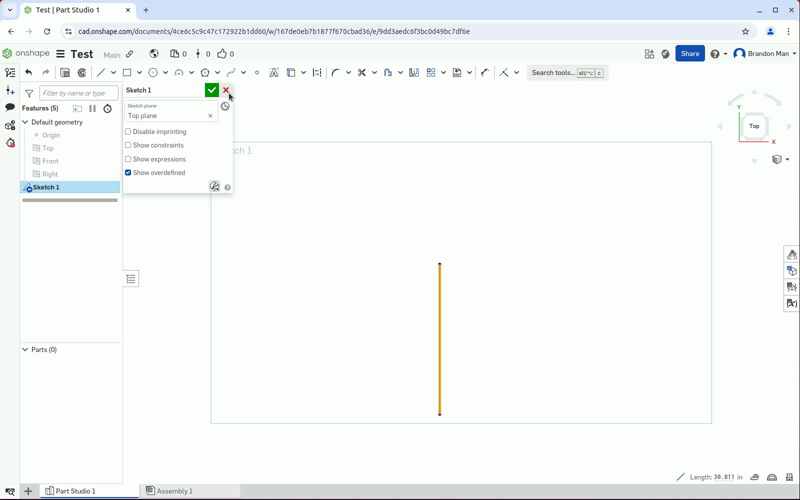
key(shift+h)
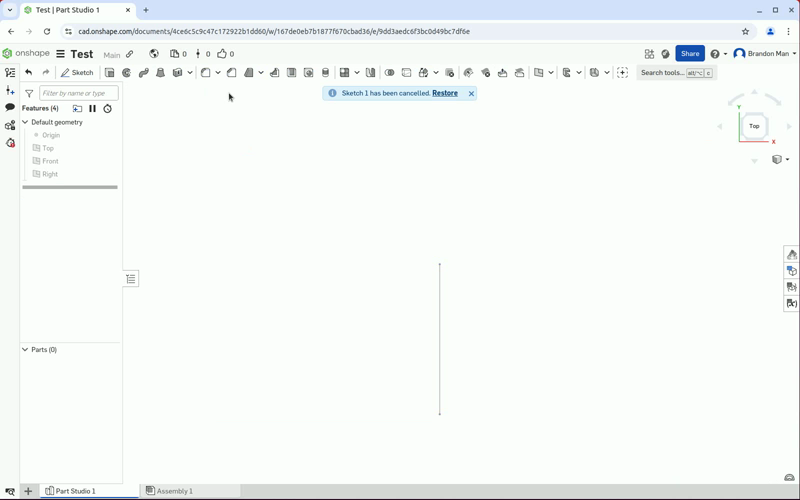
key(shift+s)
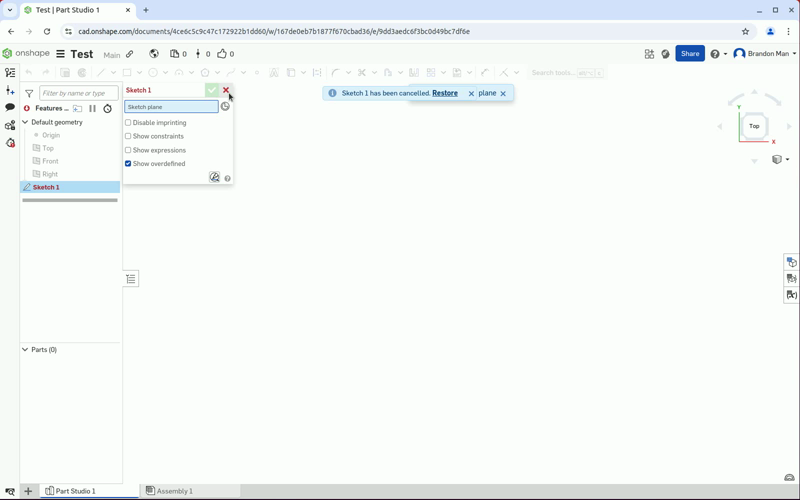
mouse_move(73, 150)
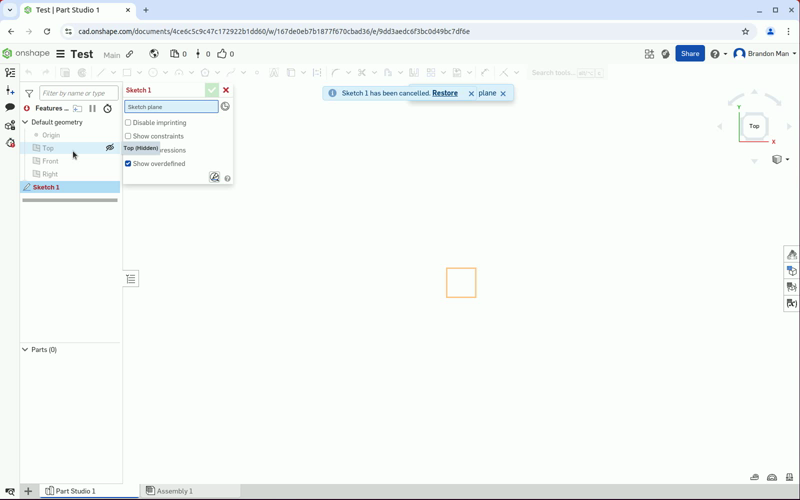
click(73, 150)
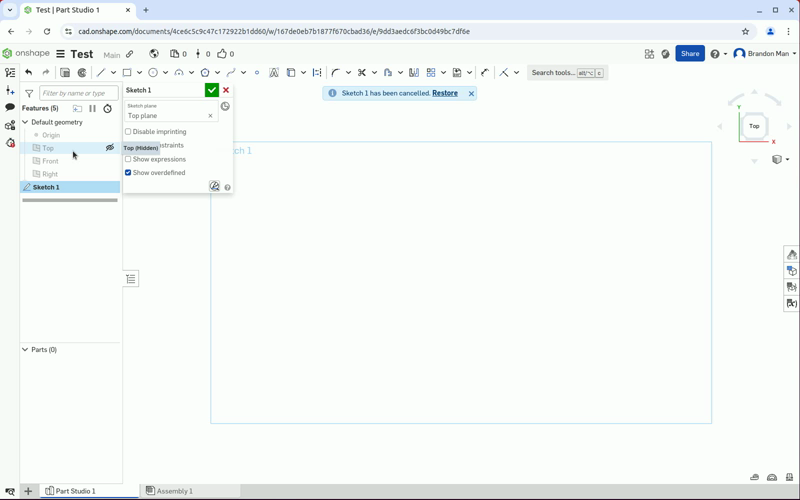
mouse_move(73, 352)
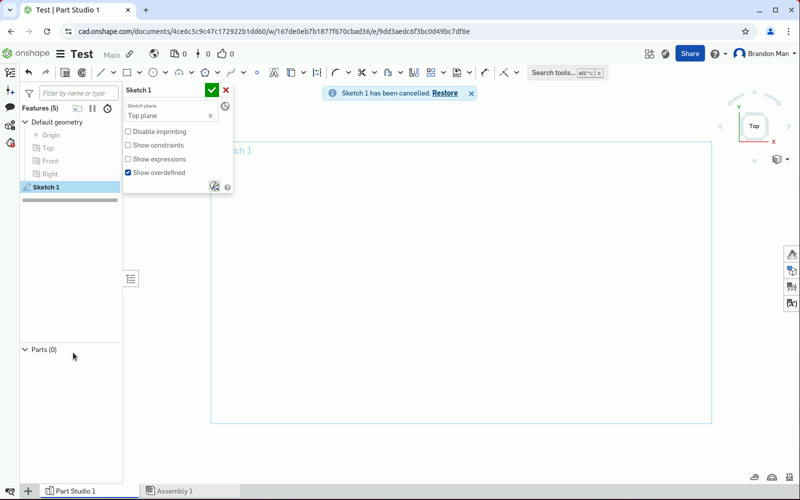
key(y)
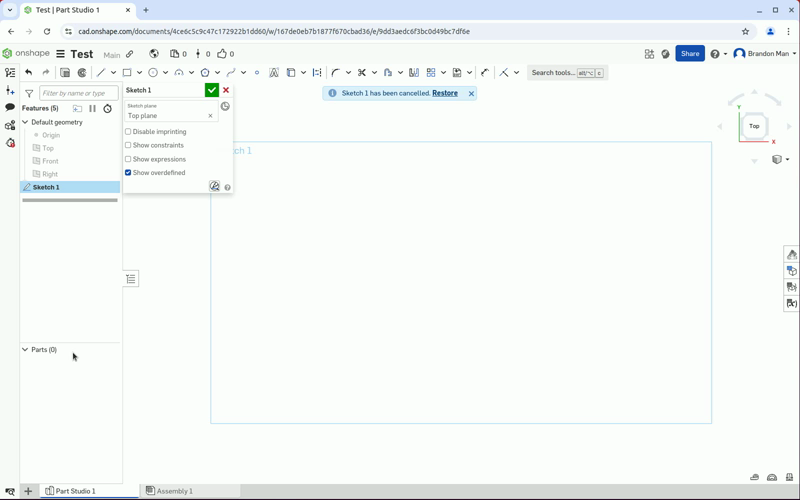
key(l)
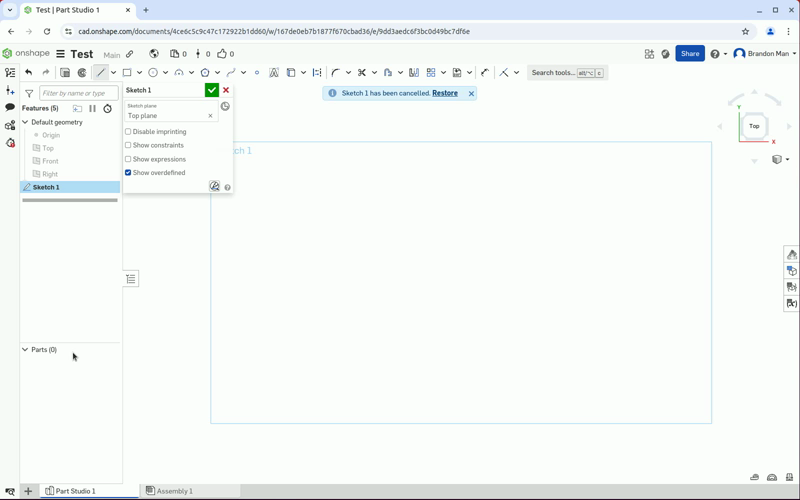
key_down(shift)
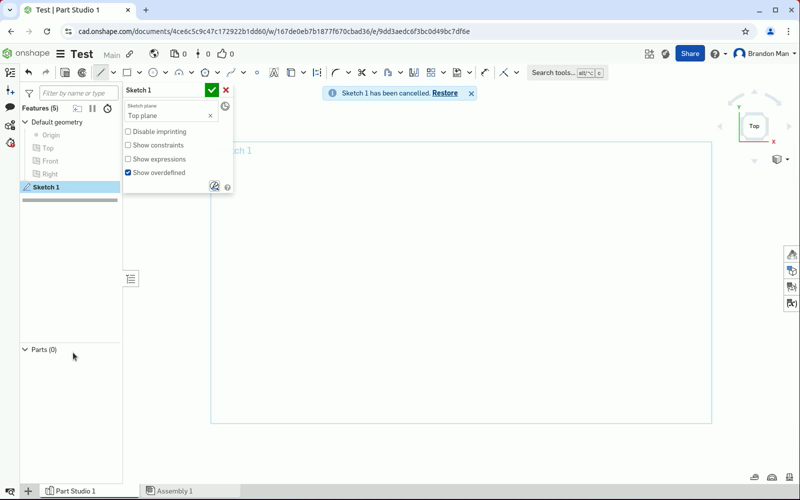
mouse_move(389, 280)
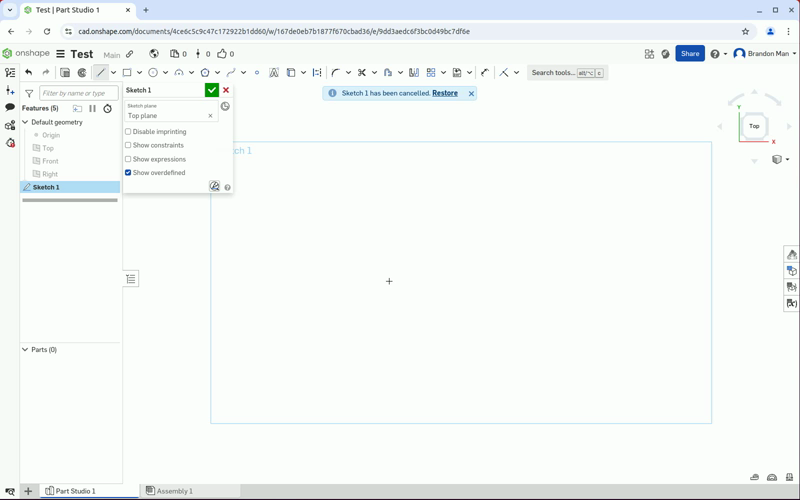
click(389, 280)
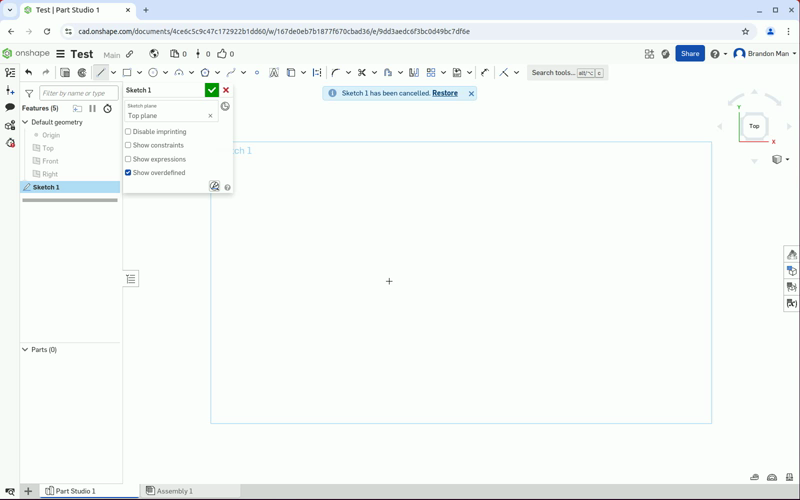
key_up(shift)
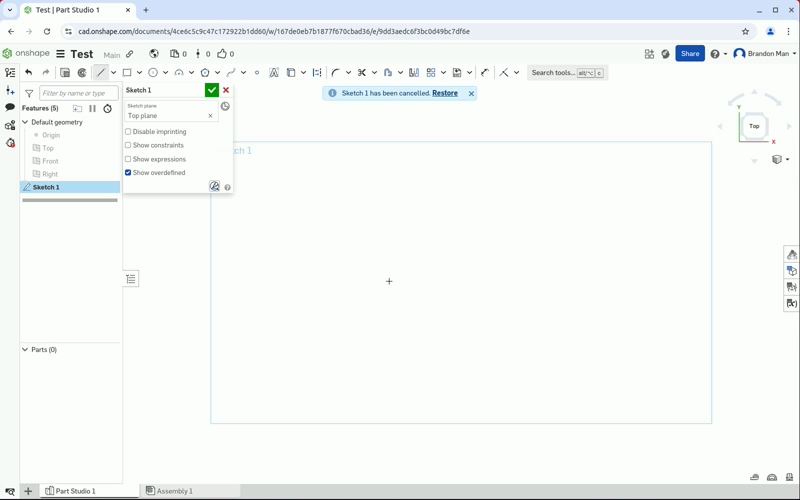
key_down(shift)
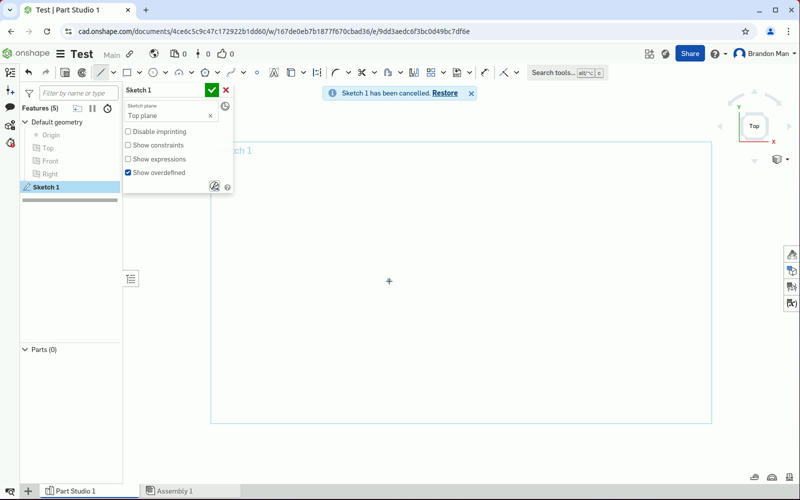
mouse_move(472, 280)
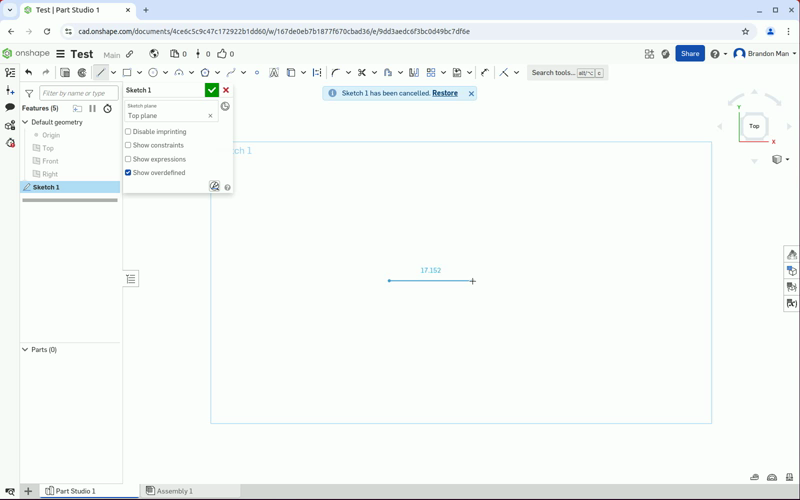
click(472, 280)
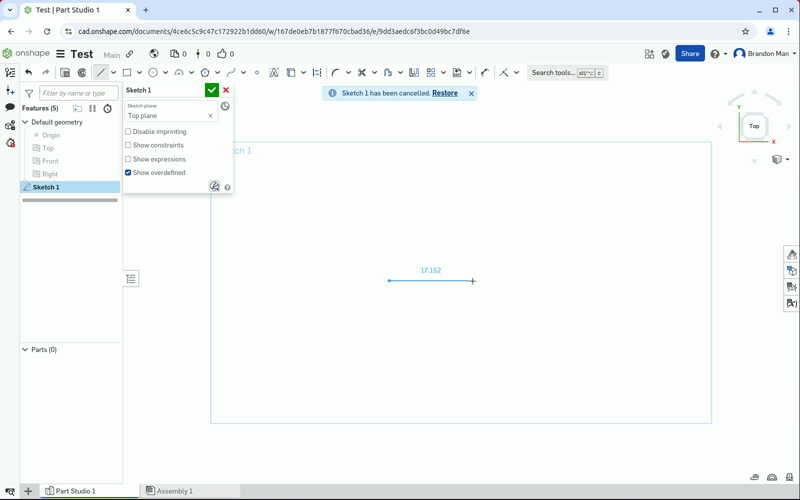
key_up(shift)
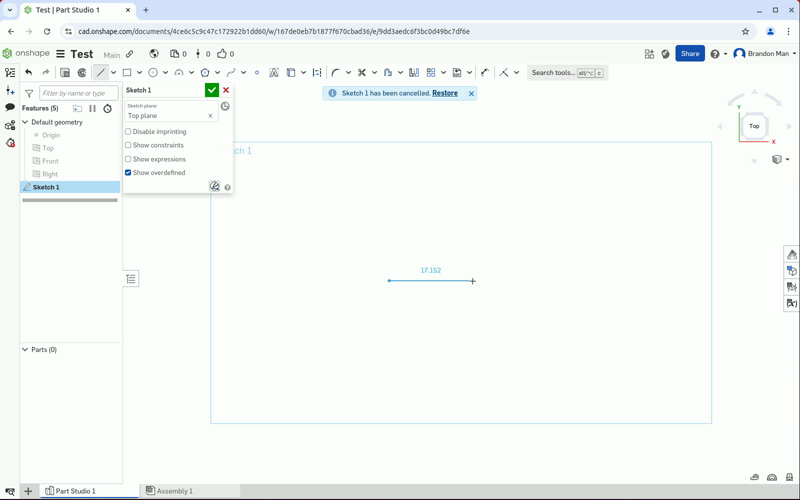
key_down(shift)
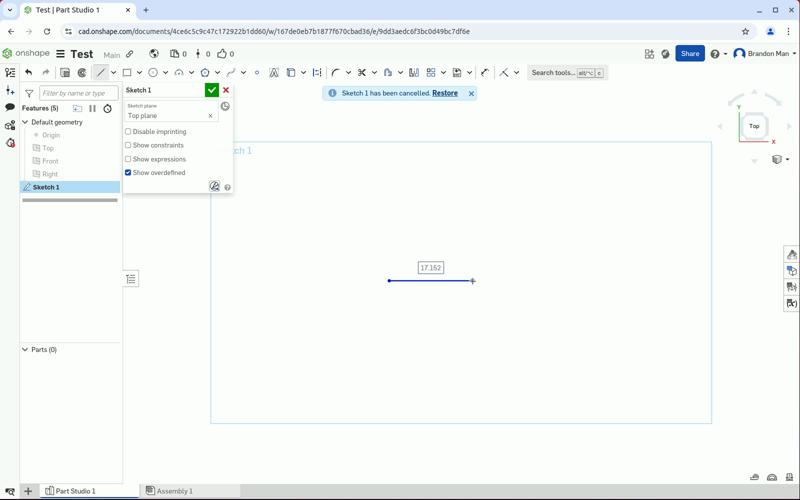
mouse_move(472, 170)
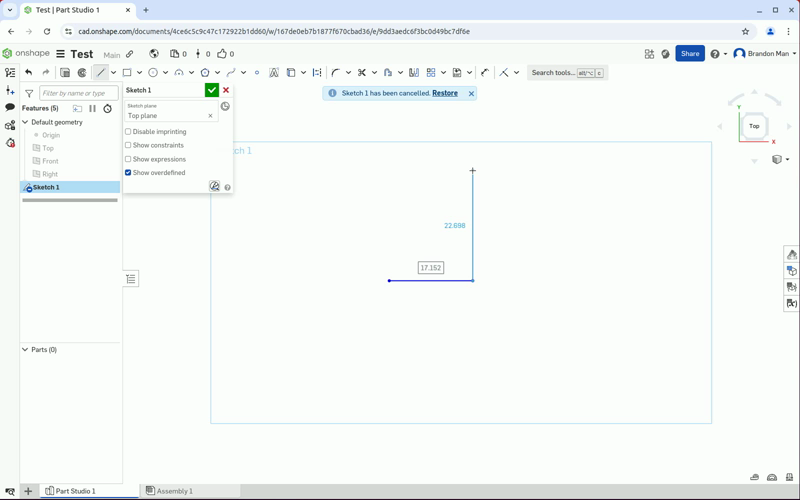
click(472, 170)
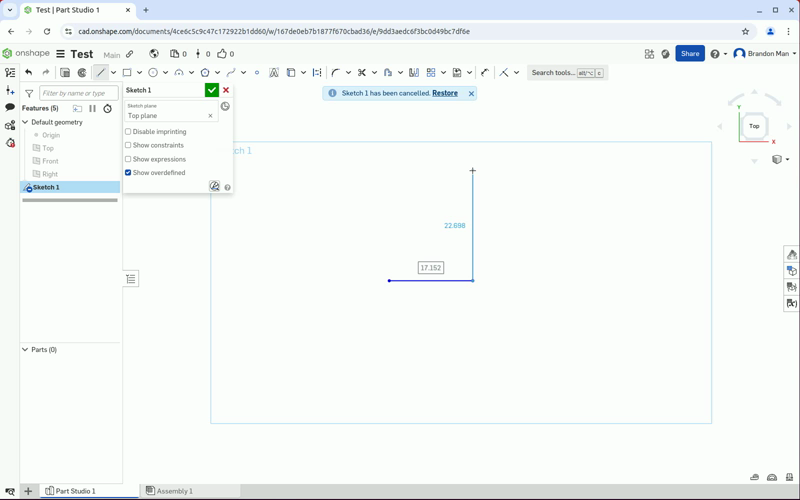
key_up(shift)
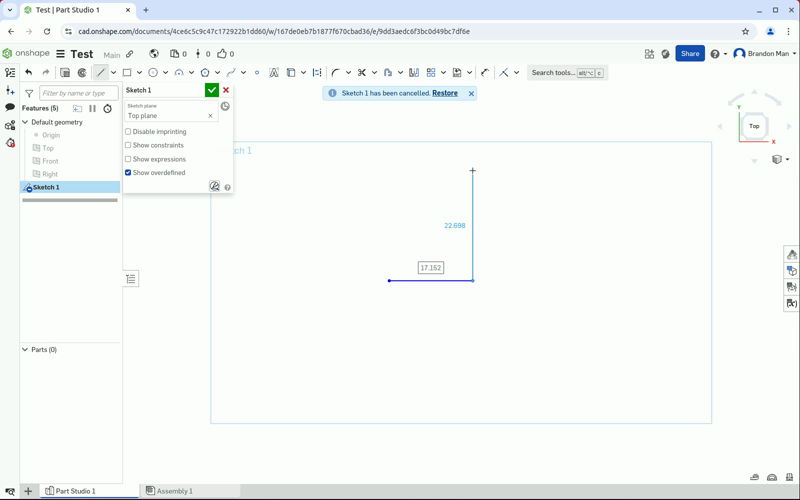
key_down(shift)
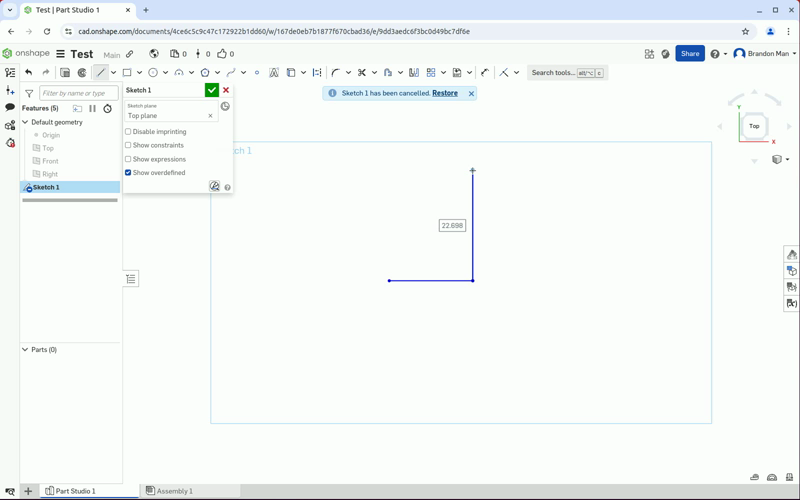
mouse_move(389, 170)
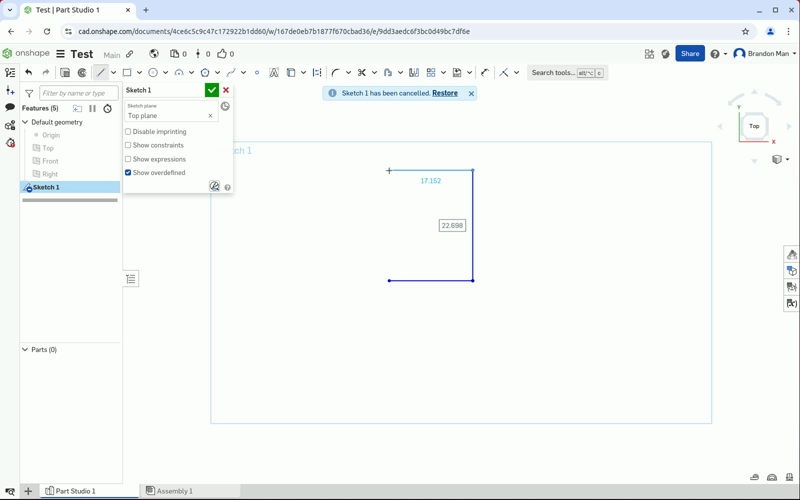
click(389, 170)
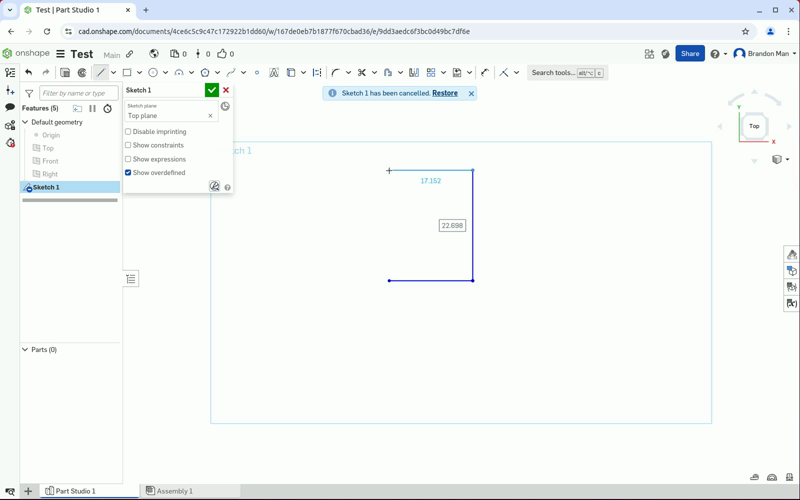
key_up(shift)
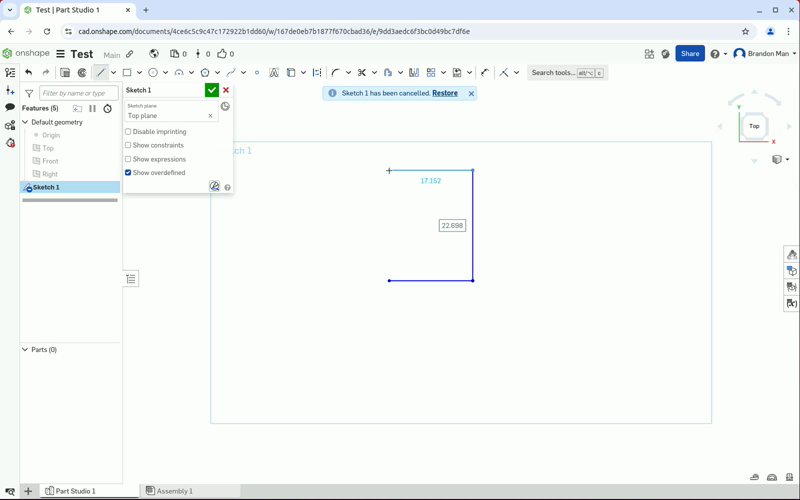
key_down(shift)
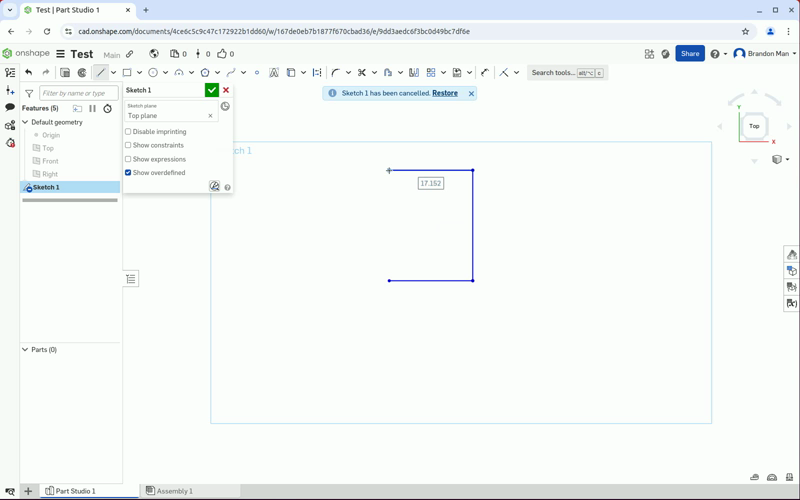
mouse_move(389, 280)
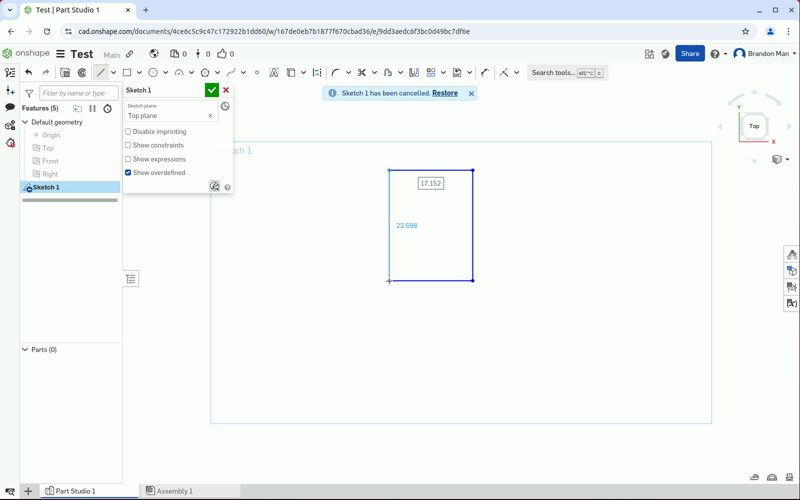
key_up(shift)
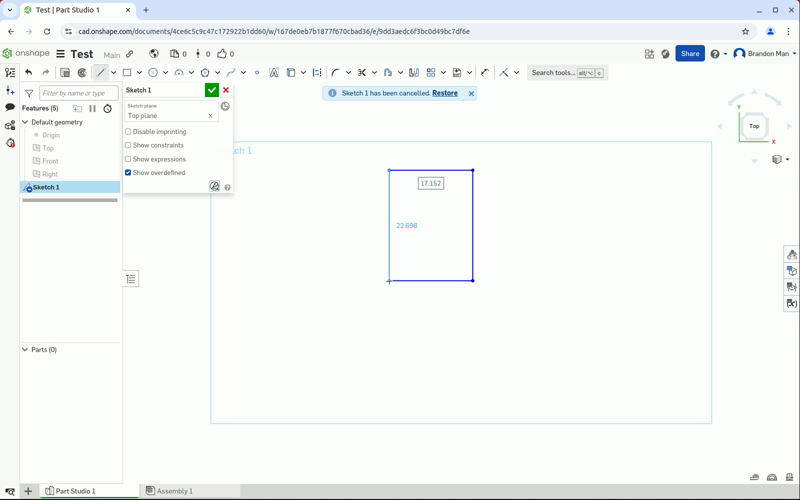
click(389, 280)
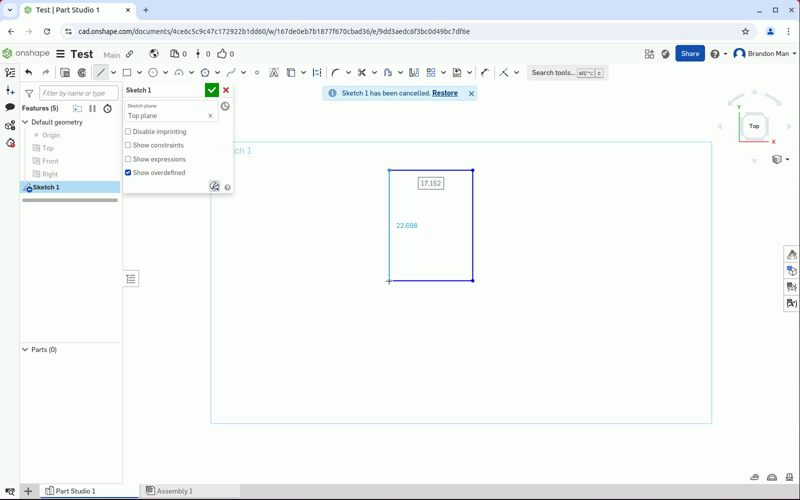
key(esc)
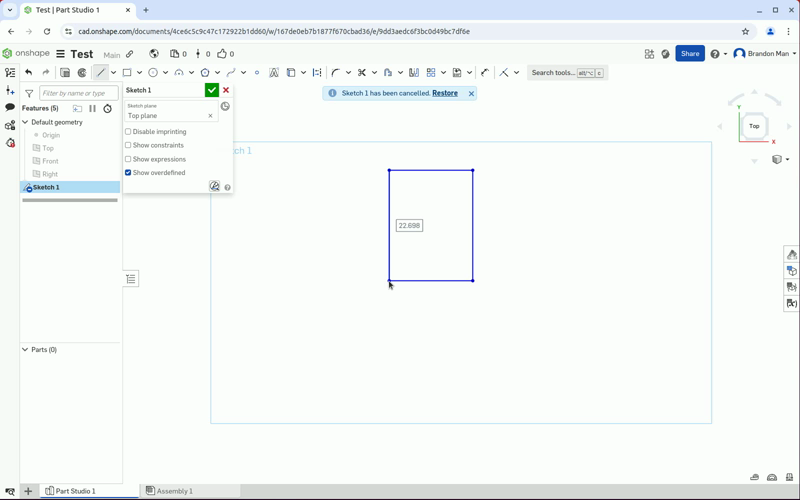
key(l)
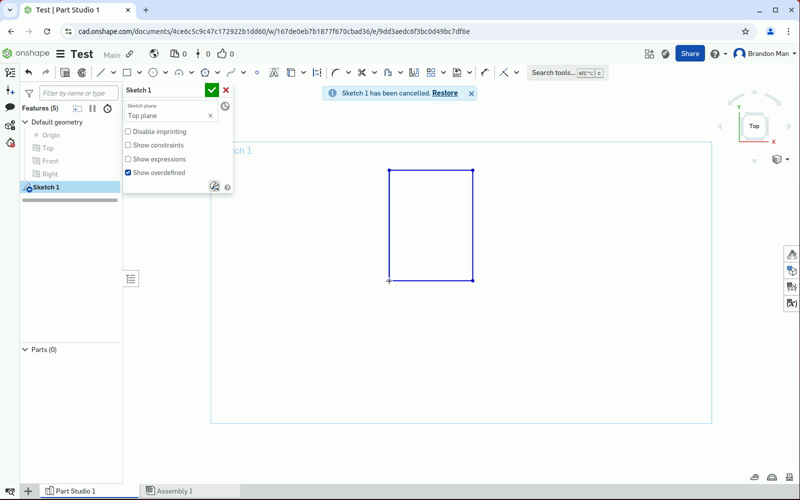
key_down(shift)
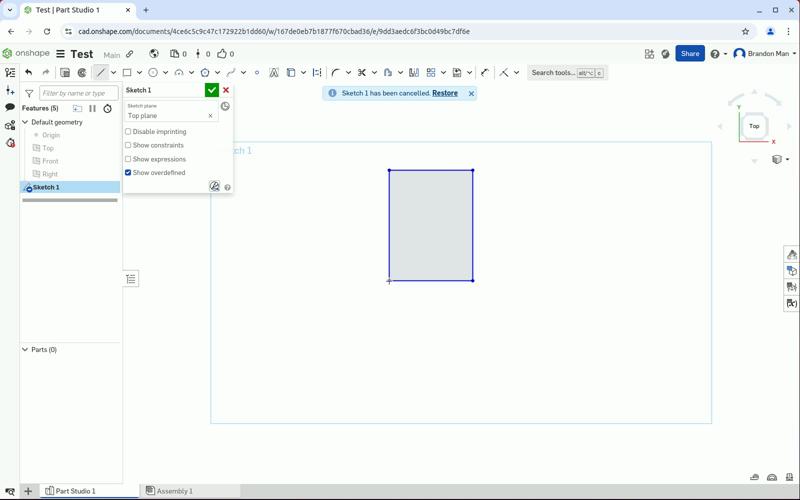
mouse_move(393, 276)
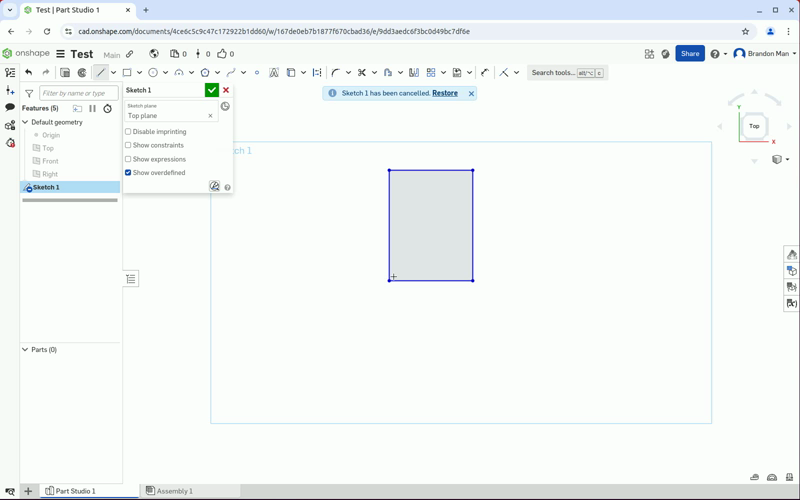
click(393, 276)
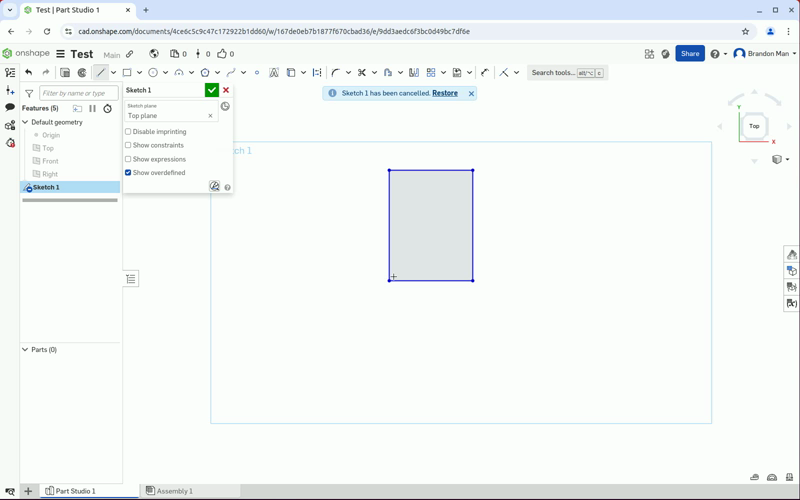
key_up(shift)
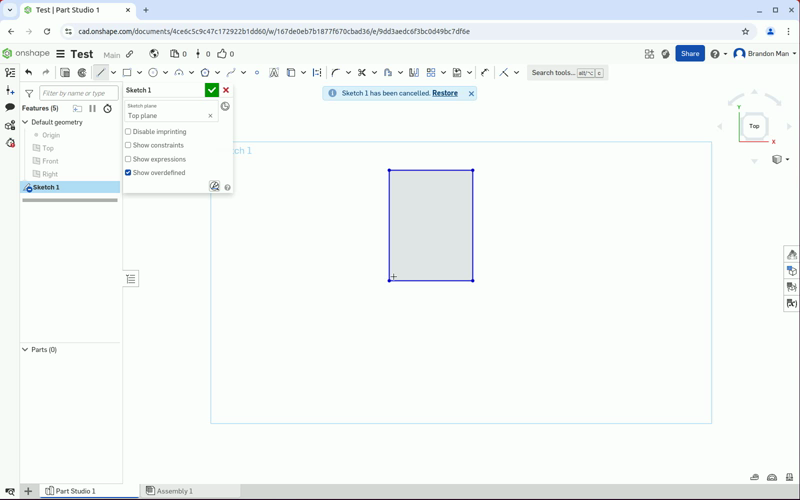
key_down(shift)
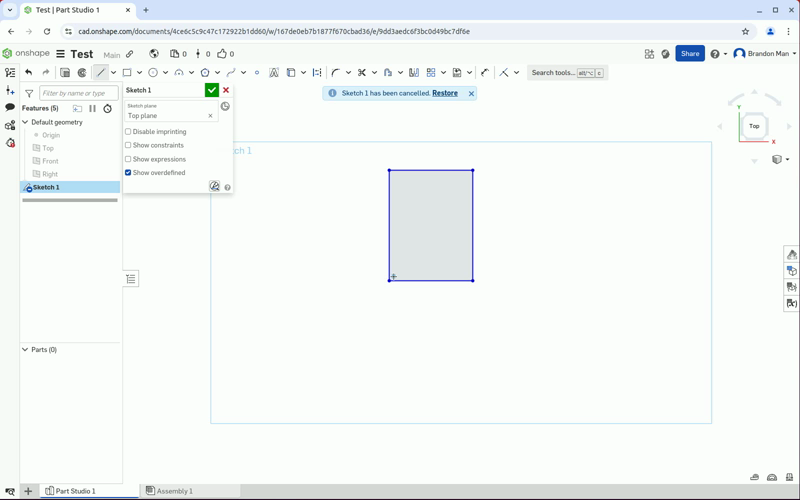
mouse_move(466, 276)
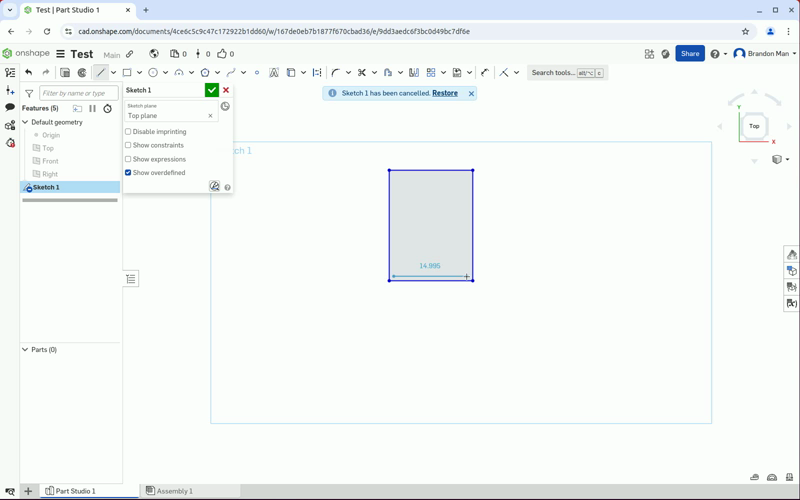
click(466, 276)
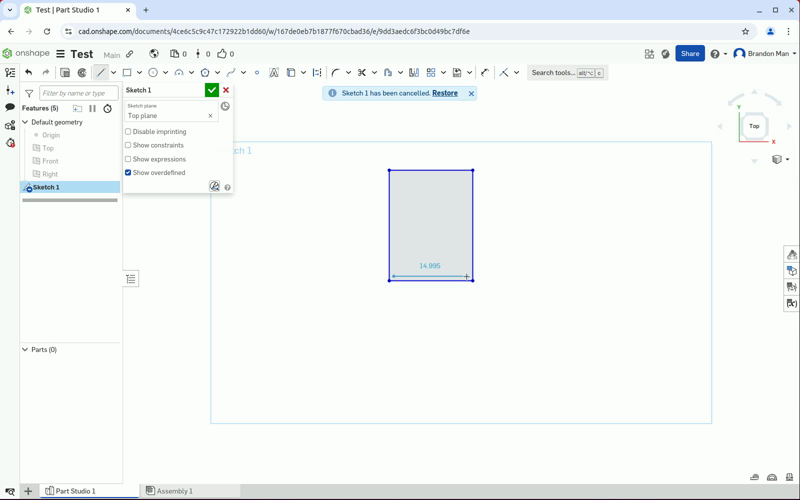
key_up(shift)
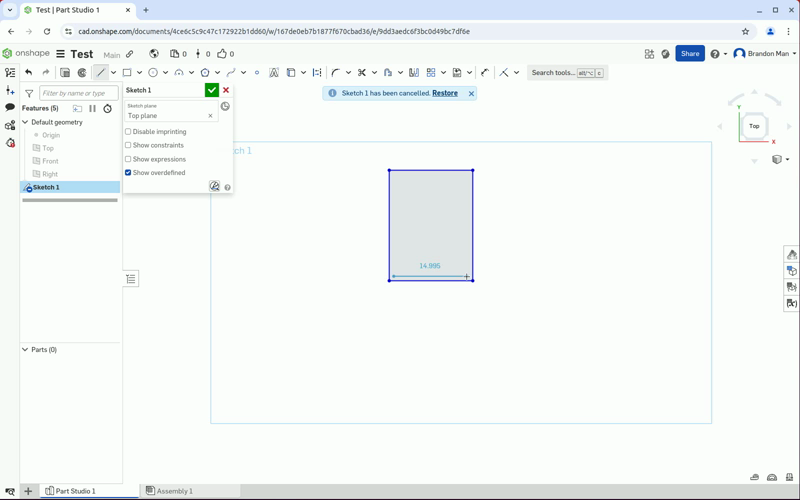
key_down(shift)
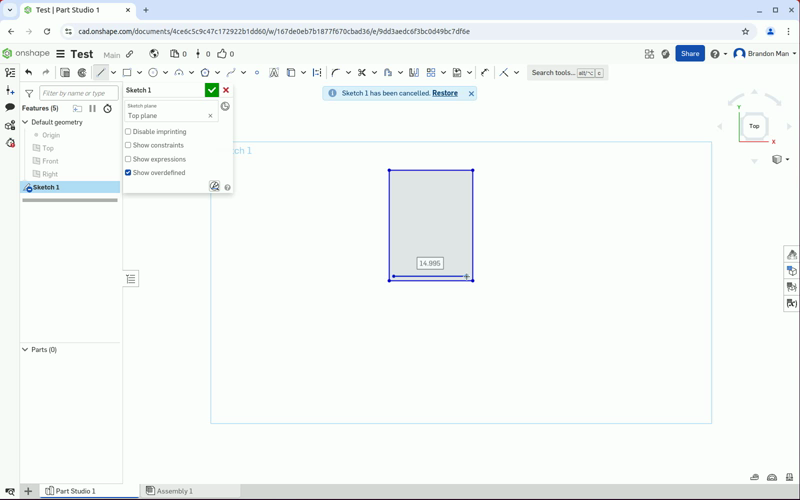
mouse_move(466, 174)
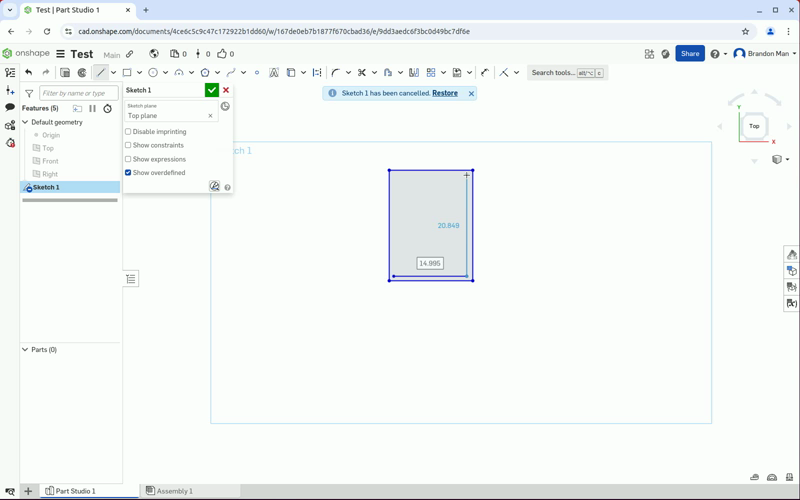
click(466, 174)
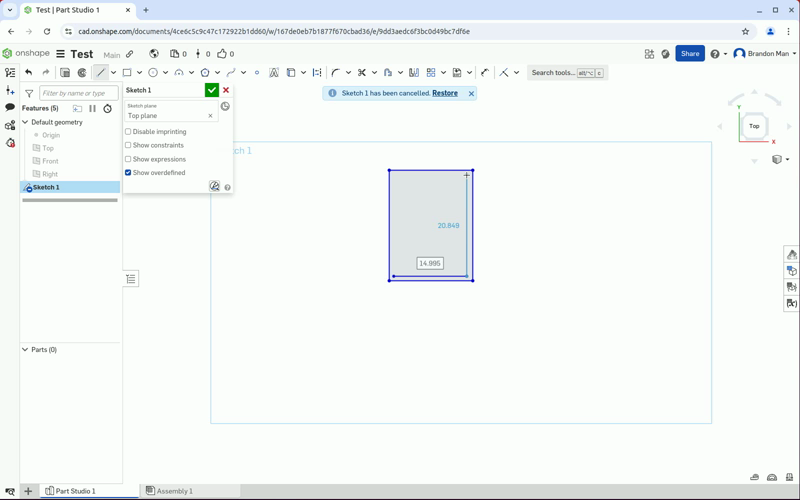
key_up(shift)
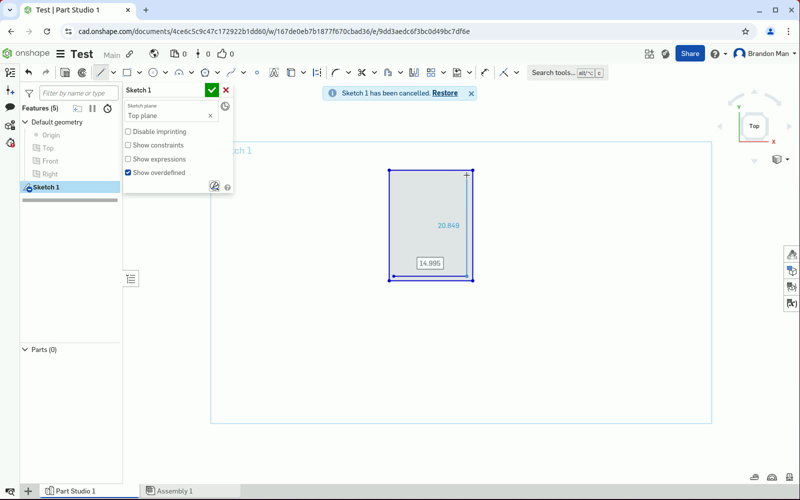
key_down(shift)
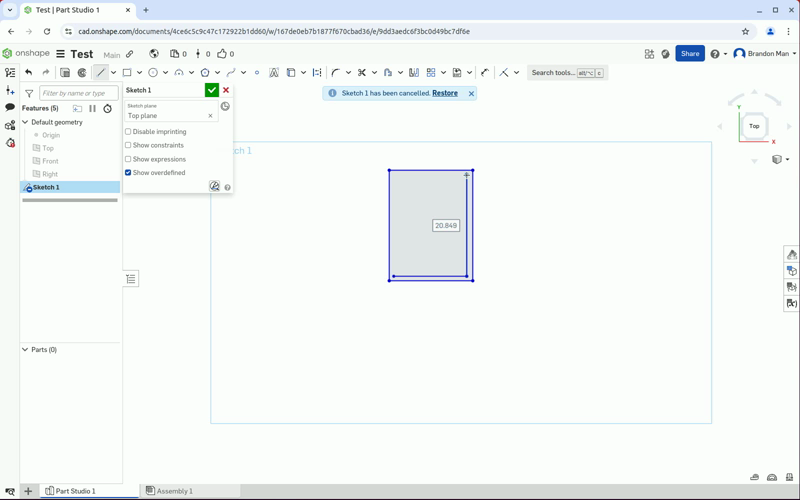
mouse_move(393, 174)
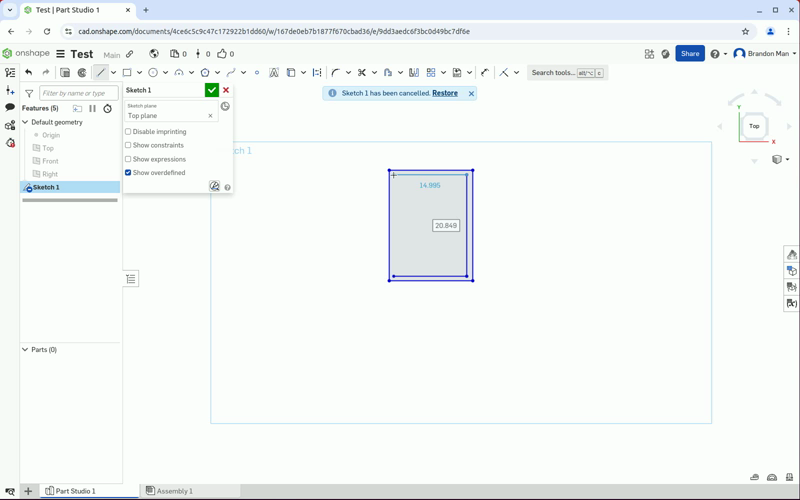
click(393, 174)
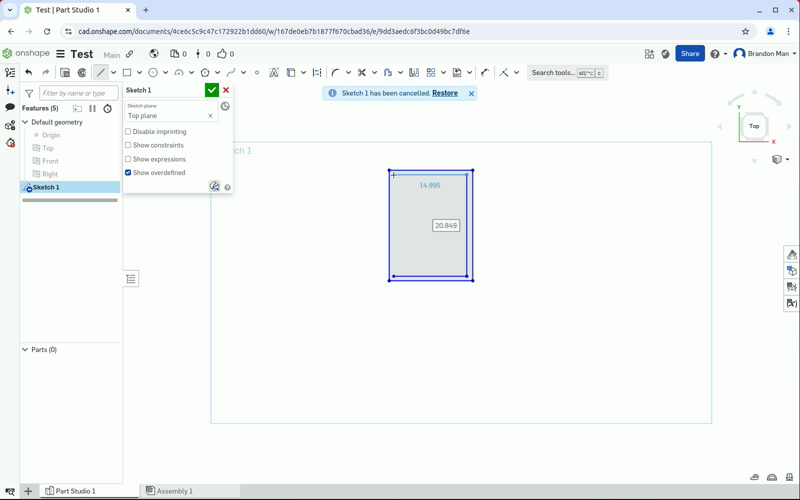
key_up(shift)
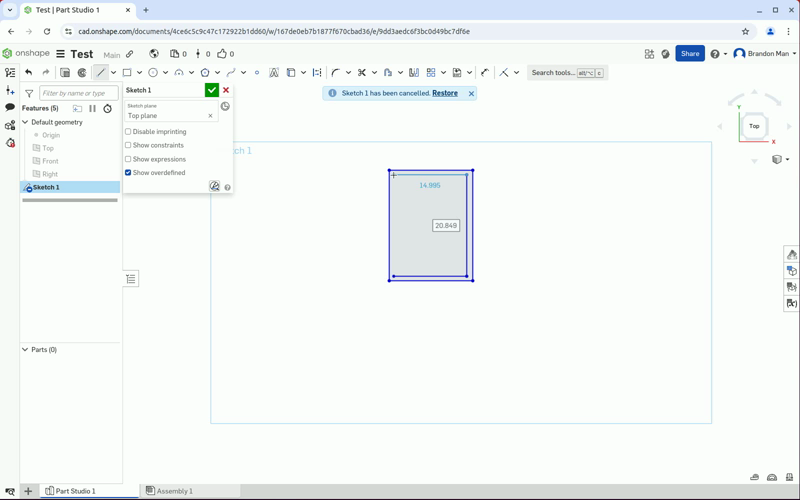
key_down(shift)
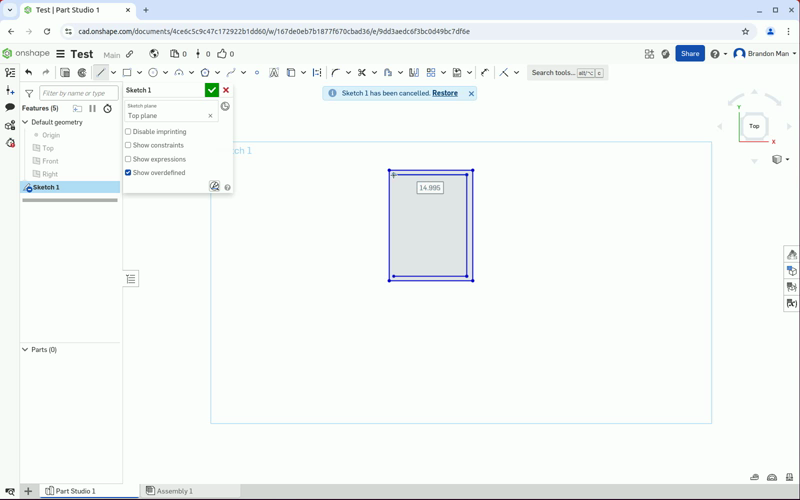
mouse_move(393, 276)
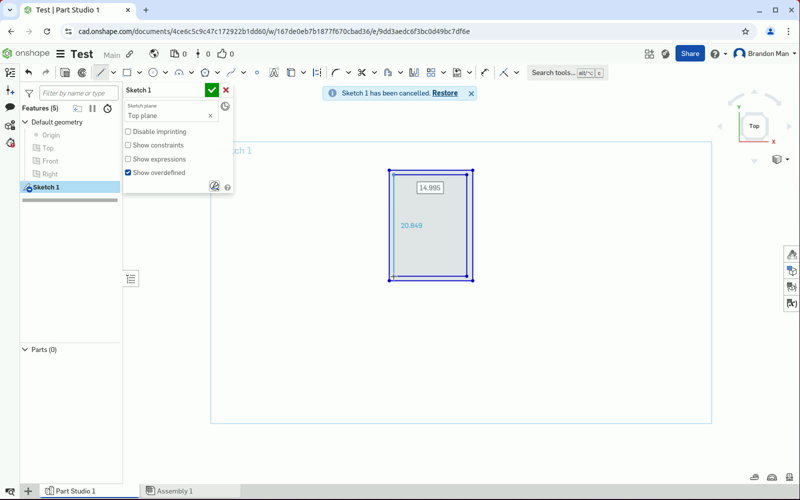
key_up(shift)
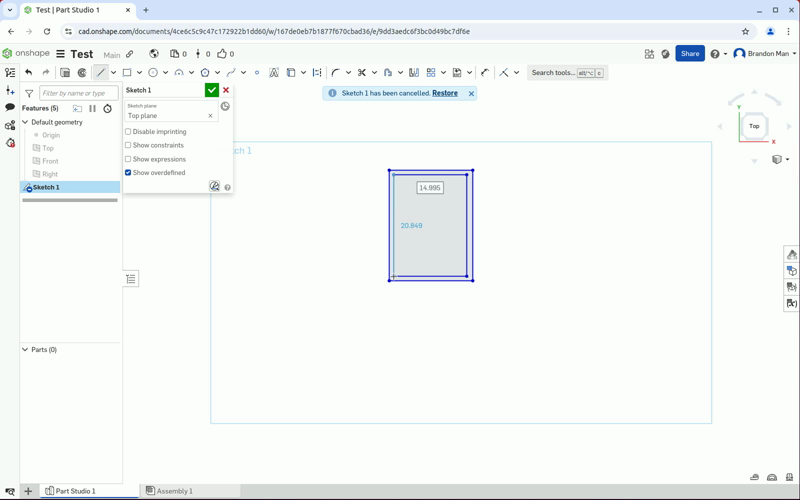
click(393, 276)
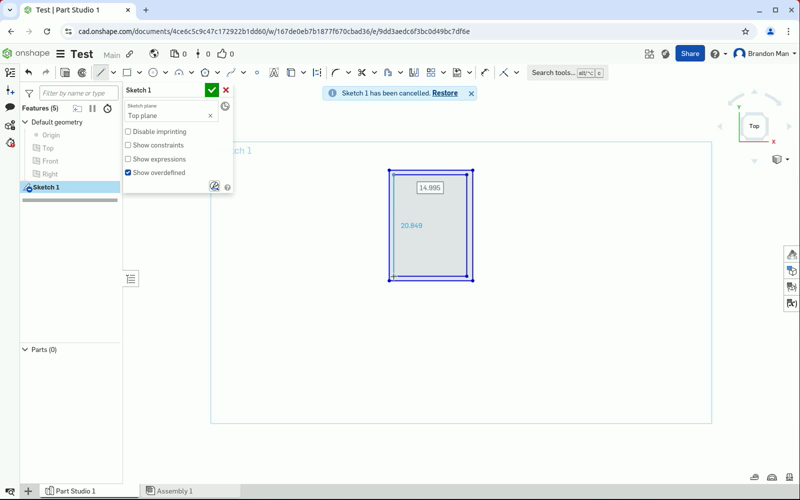
key(esc)
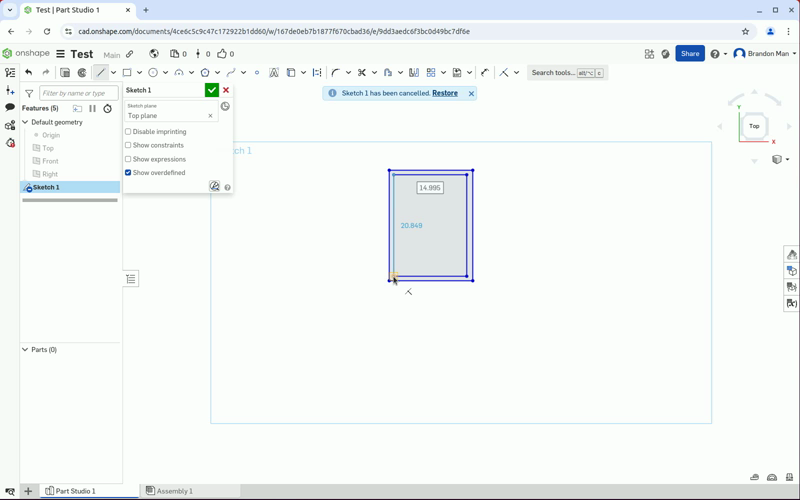
mouse_move(469, 250)
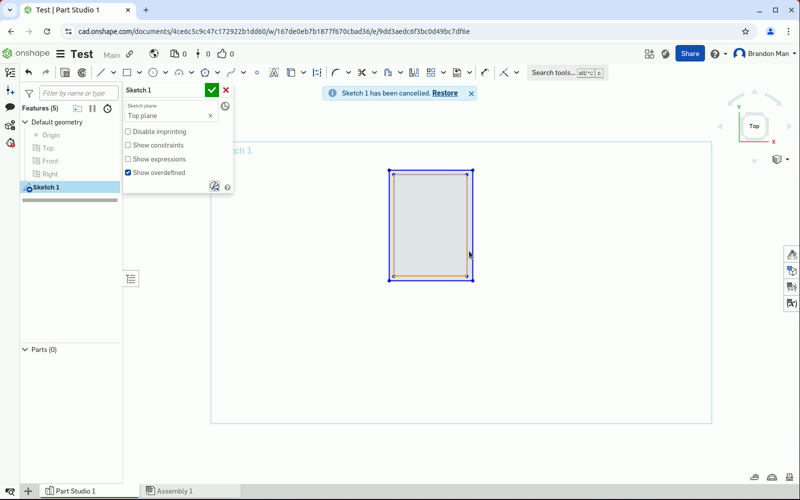
click(469, 250)
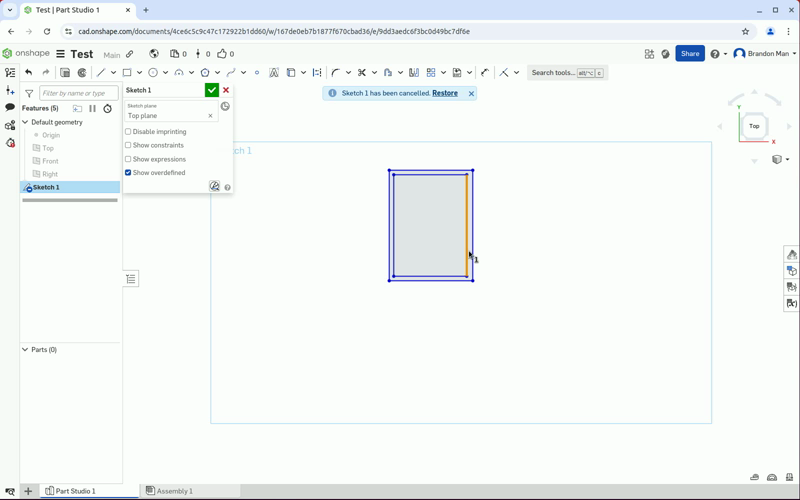
mouse_move(73, 352)
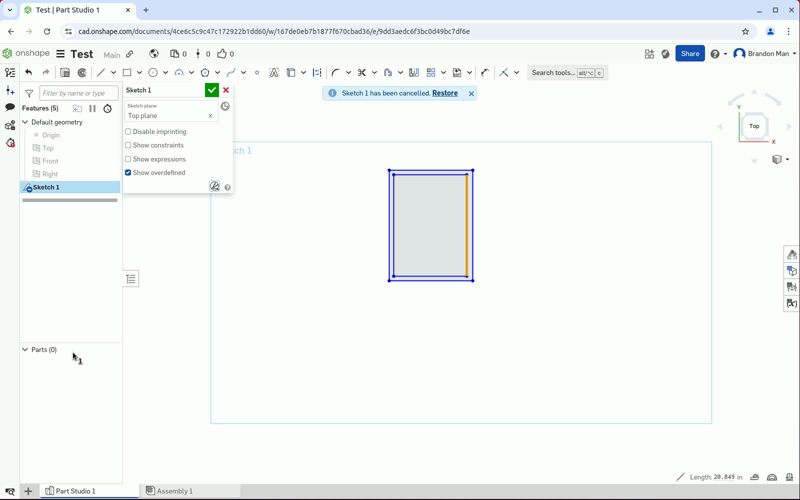
key(shift+y)
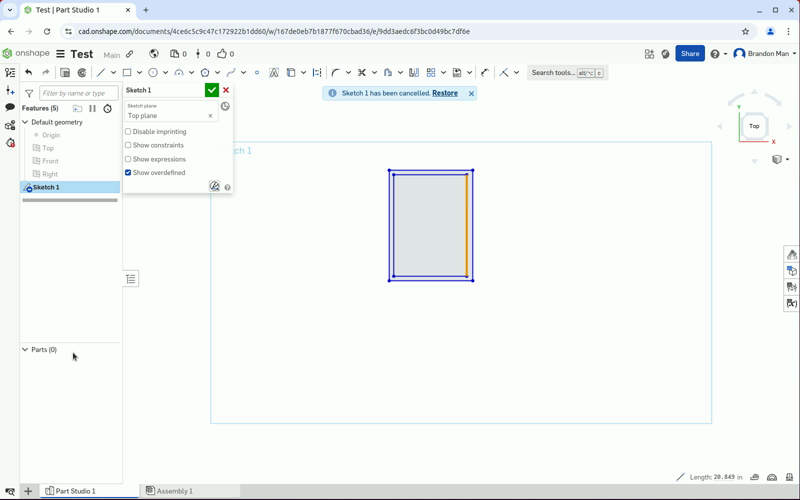
key(shift+e)
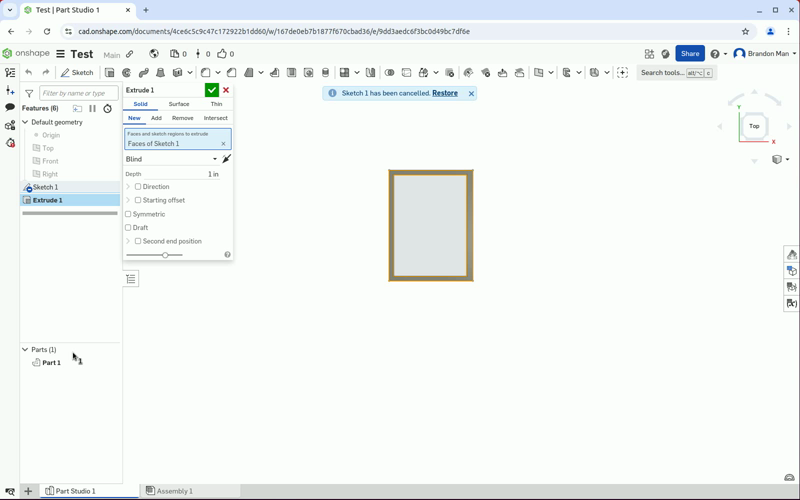
mouse_move(143, 106)
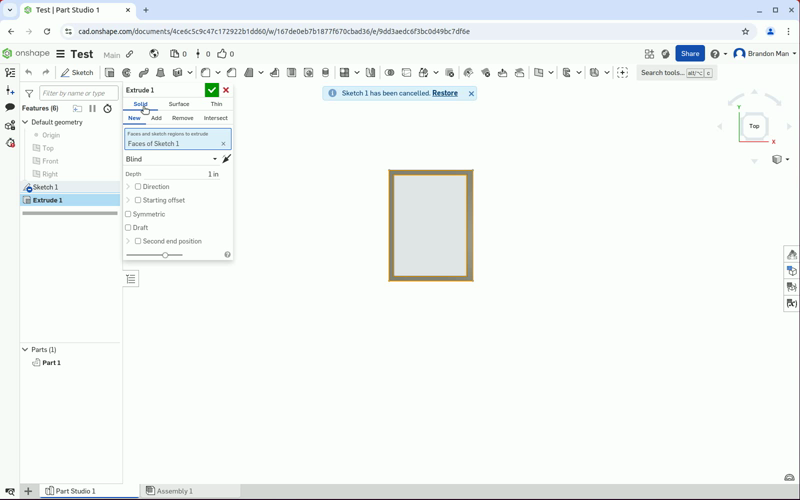
click(143, 106)
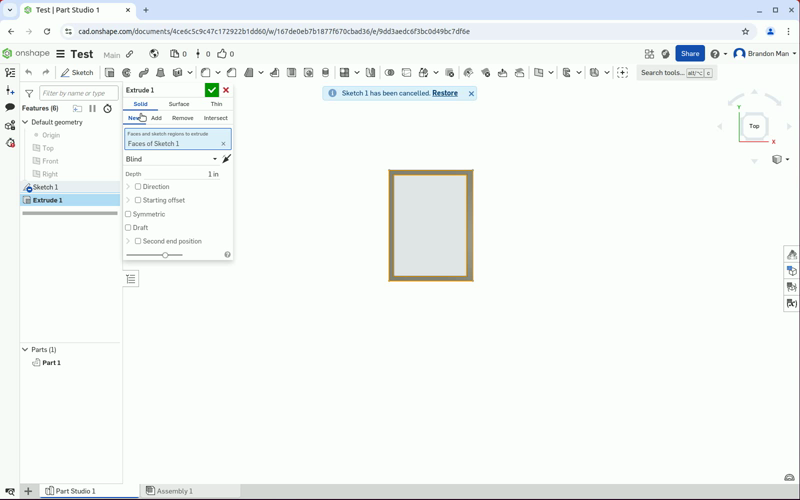
mouse_move(137, 120)
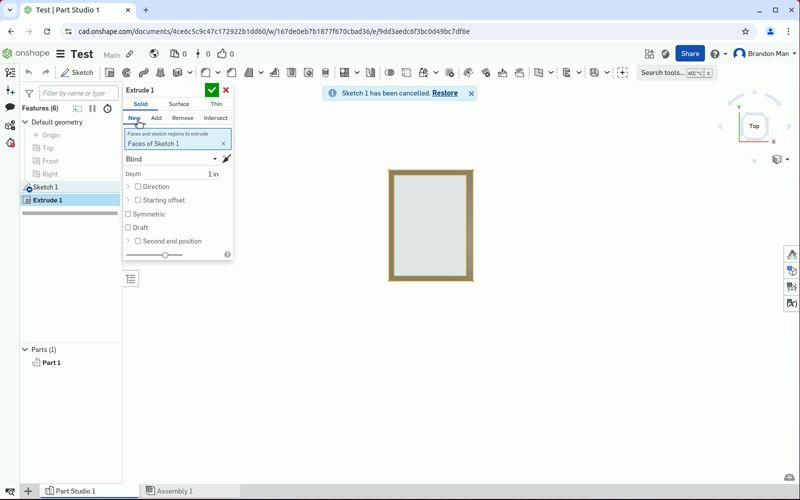
click(137, 120)
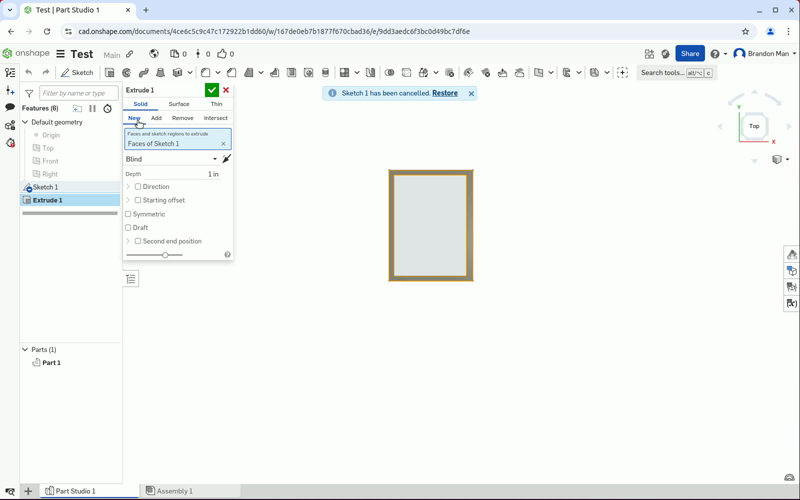
key(tab, 4)
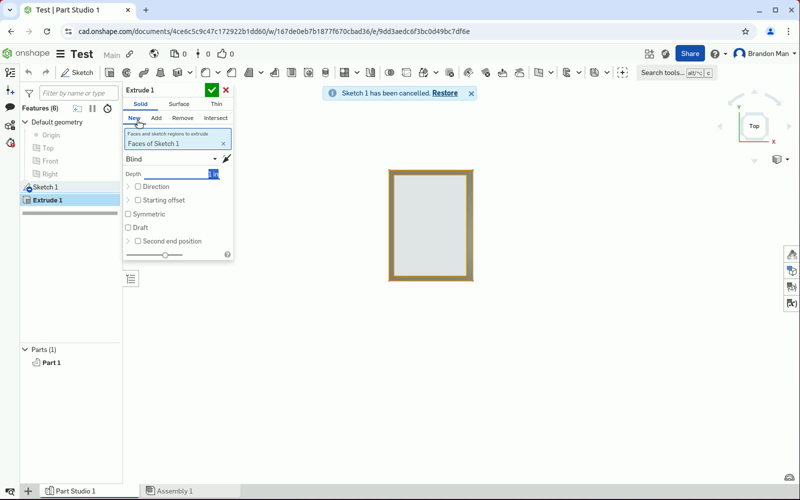
text(10.591)
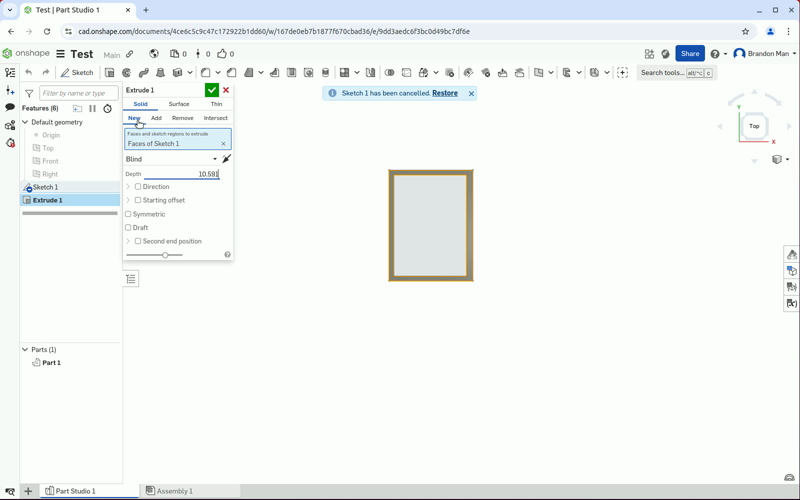
key(enter)
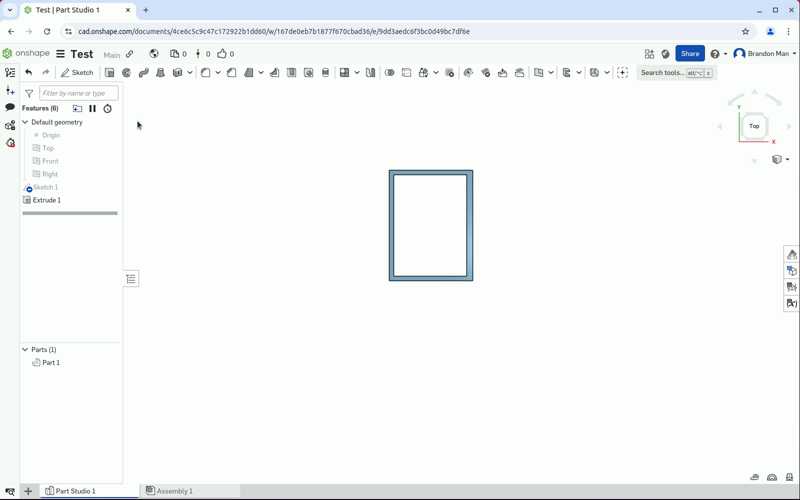
key(shift+h)
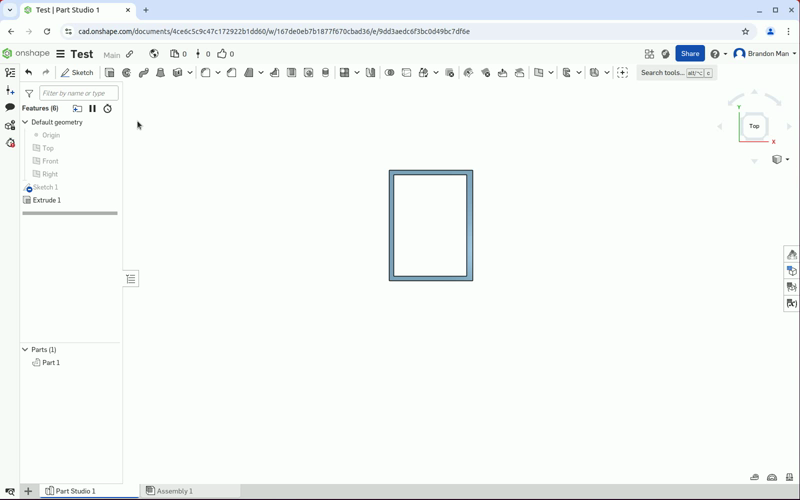
key(shift+h)
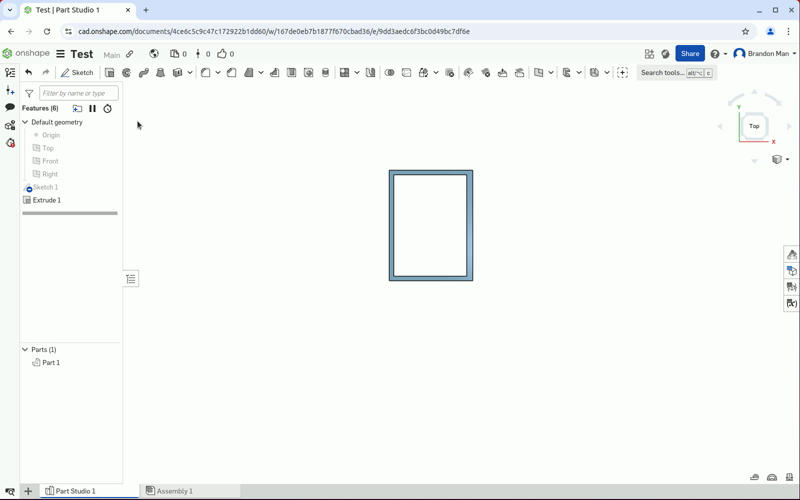
mouse_move(73, 189)
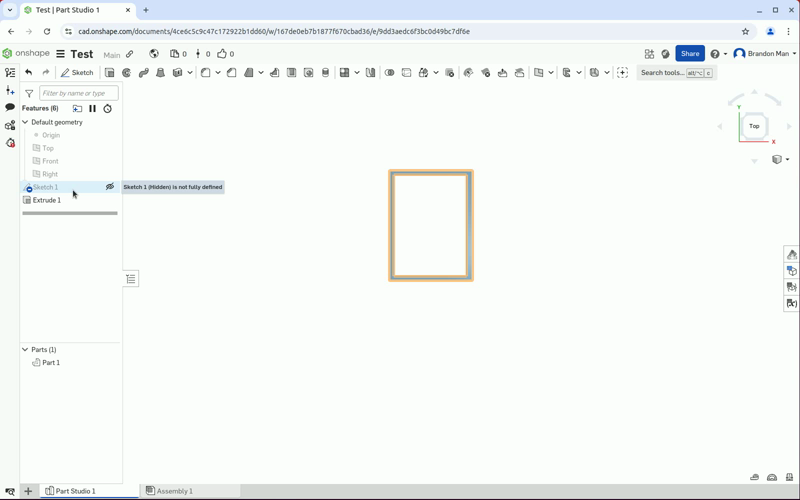
click(73, 189)
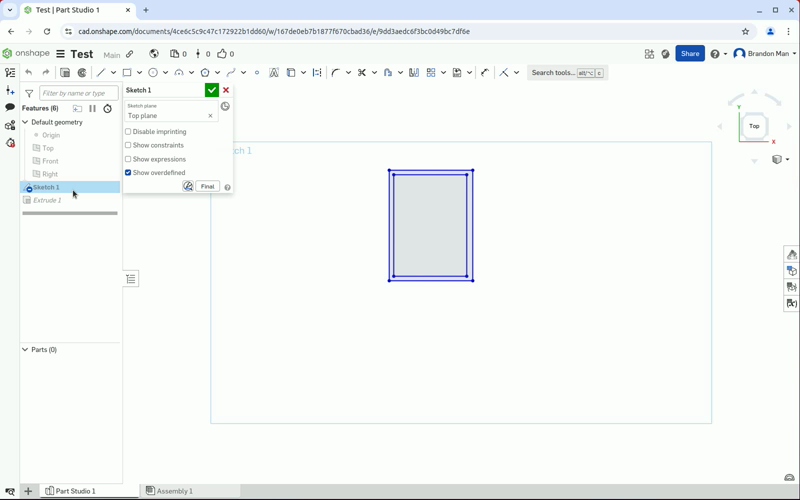
mouse_move(229, 92)
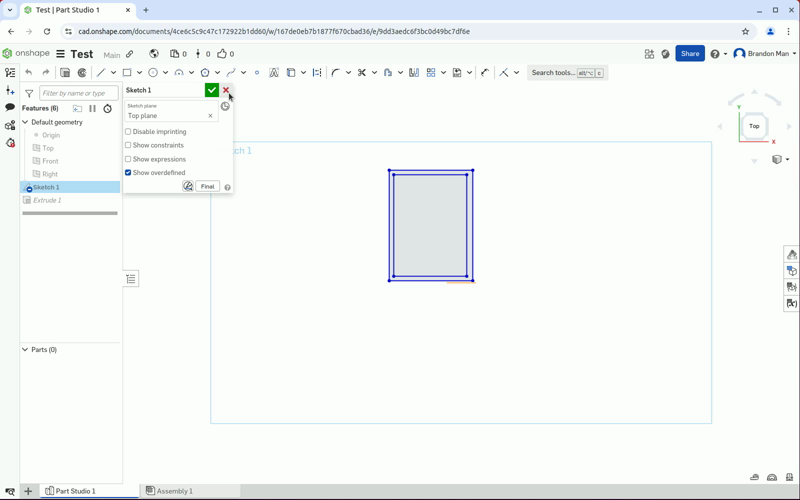
click(229, 92)
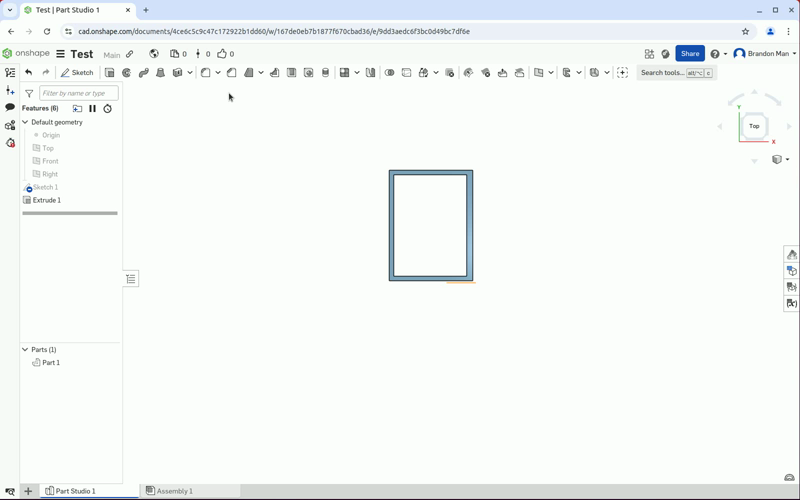
mouse_move(73, 352)
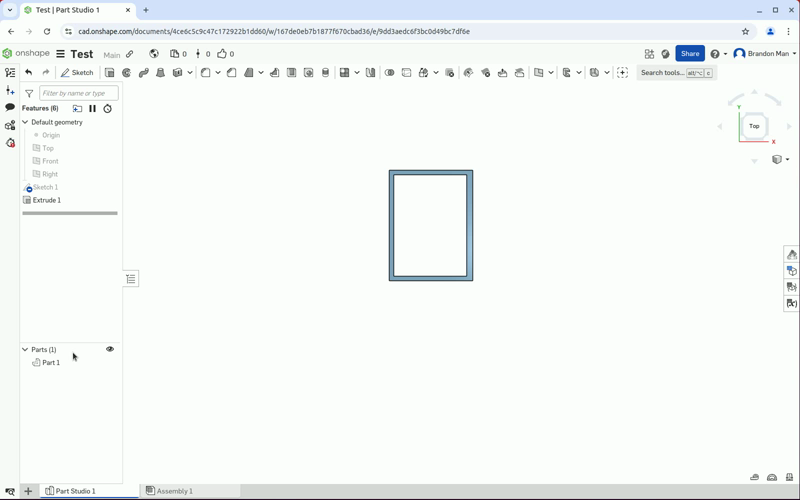
key(y)
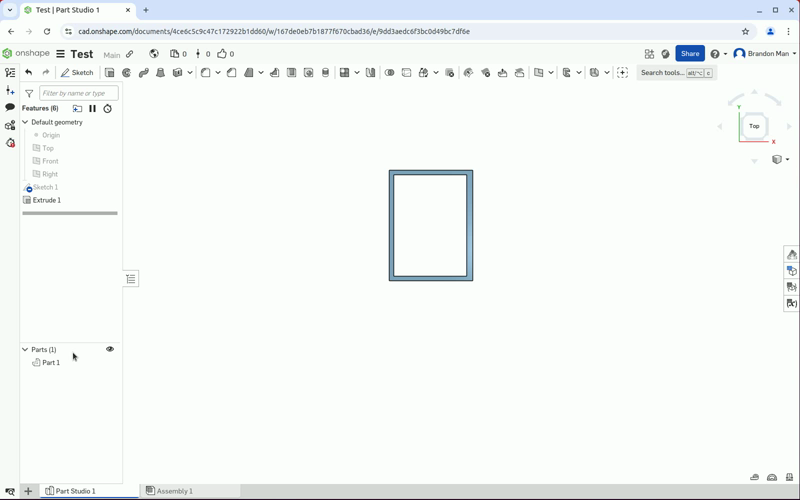
key(shift+p)
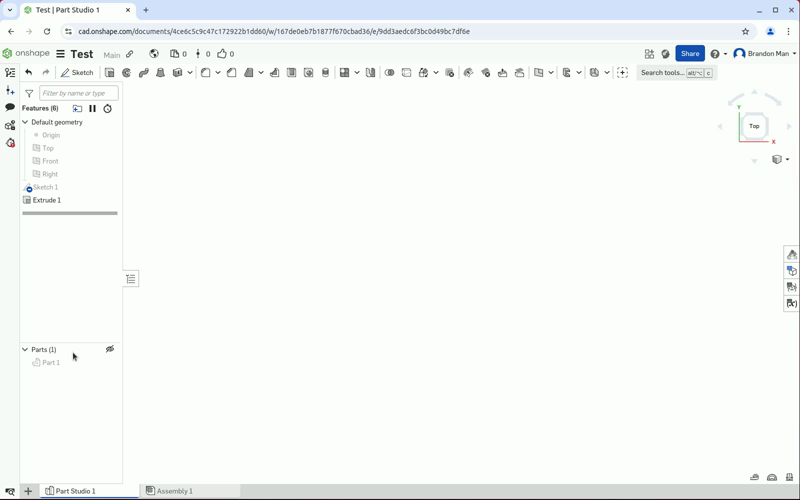
key(space)
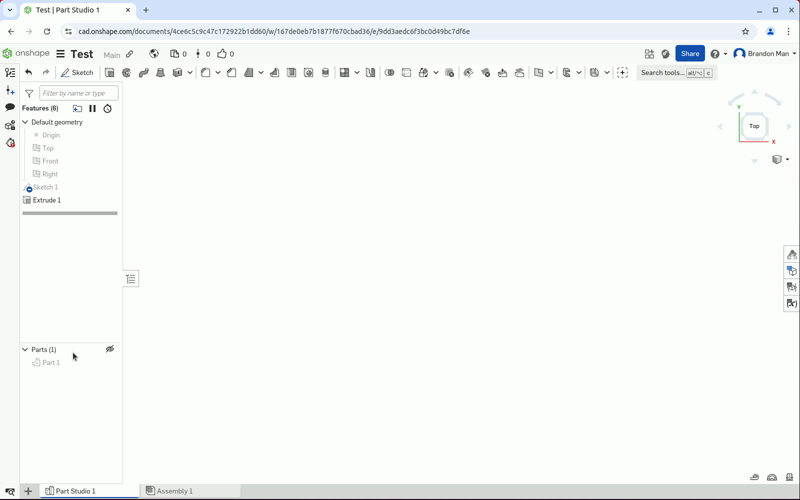
key_down(shift)
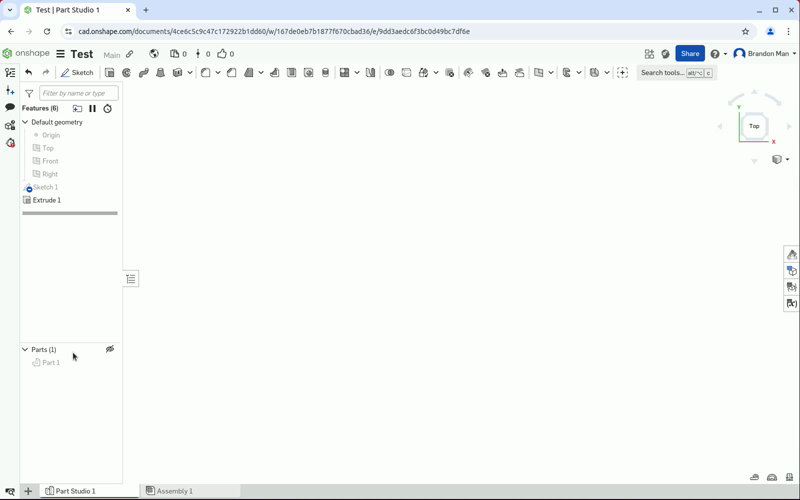
key(up)
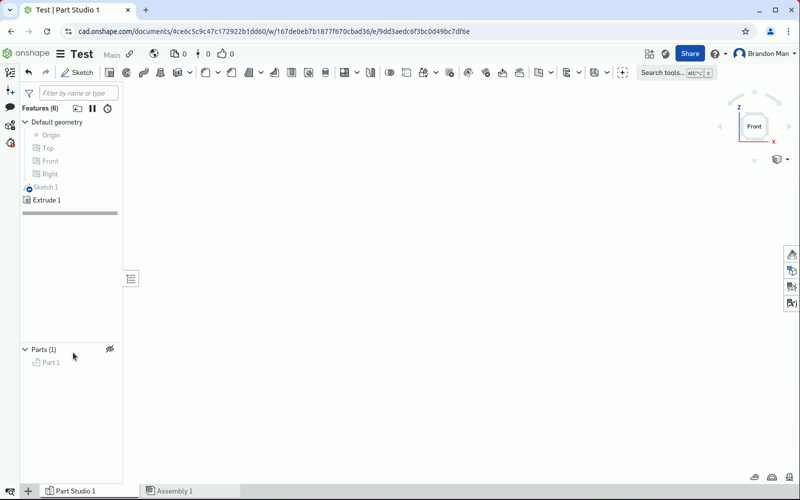
key_up(shift)
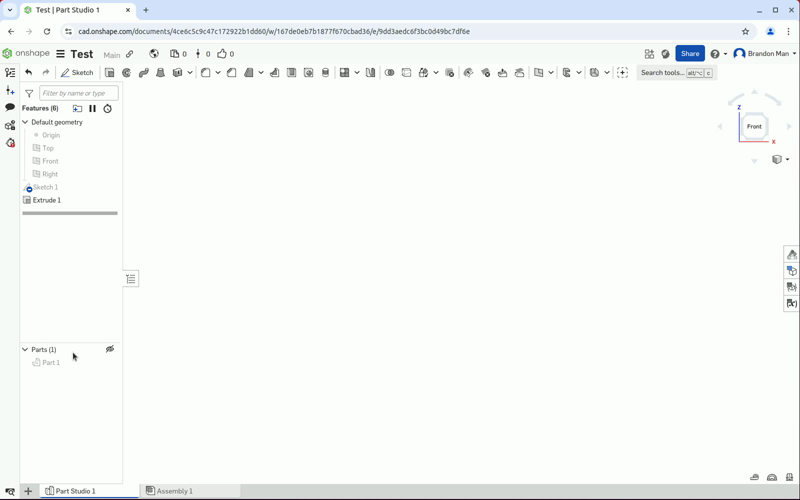
mouse_move(73, 352)
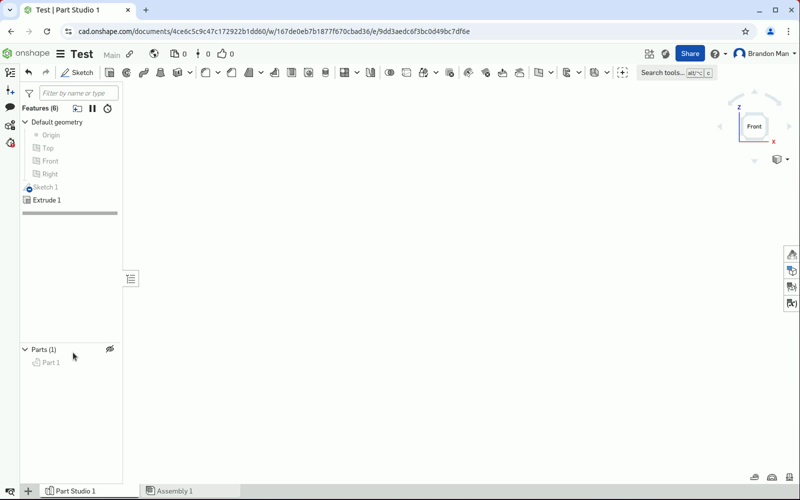
key(shift+y)
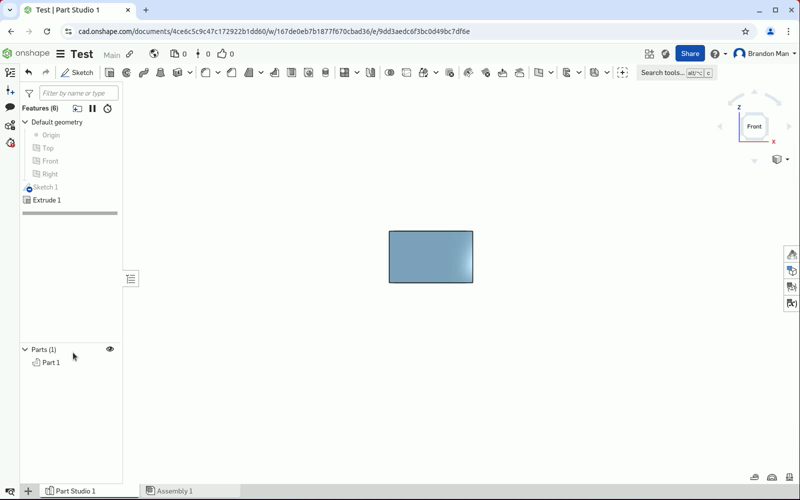
mouse_move(541, 75)
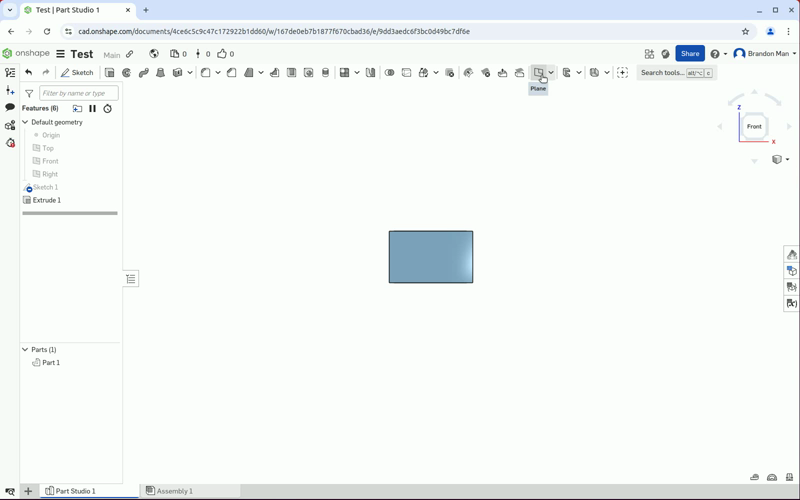
click(541, 75)
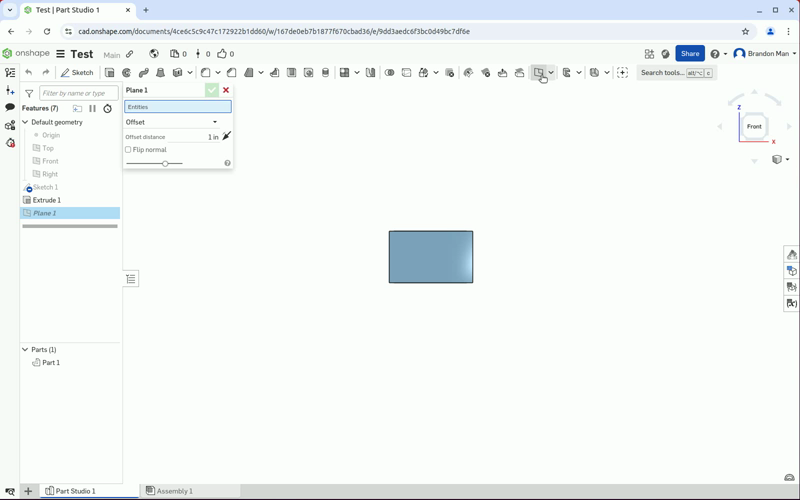
mouse_move(73, 163)
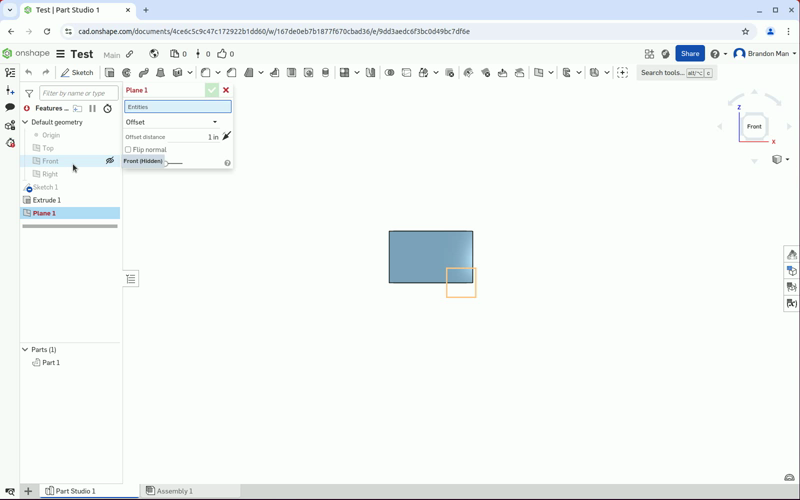
click(73, 163)
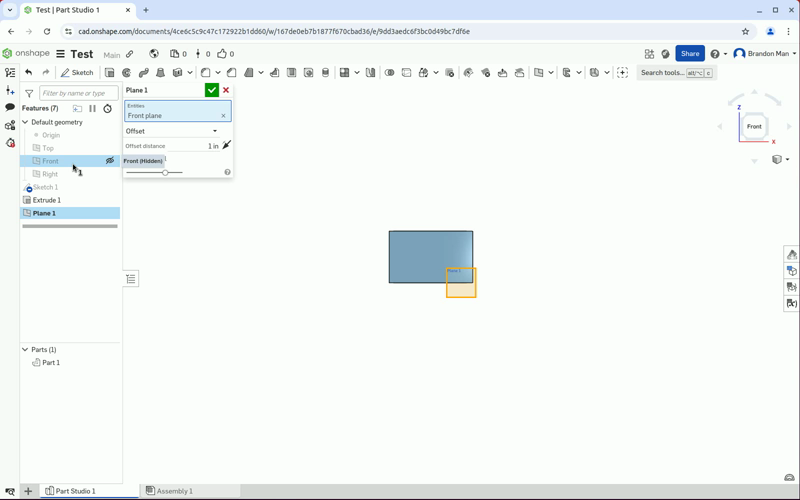
key(tab, 2)
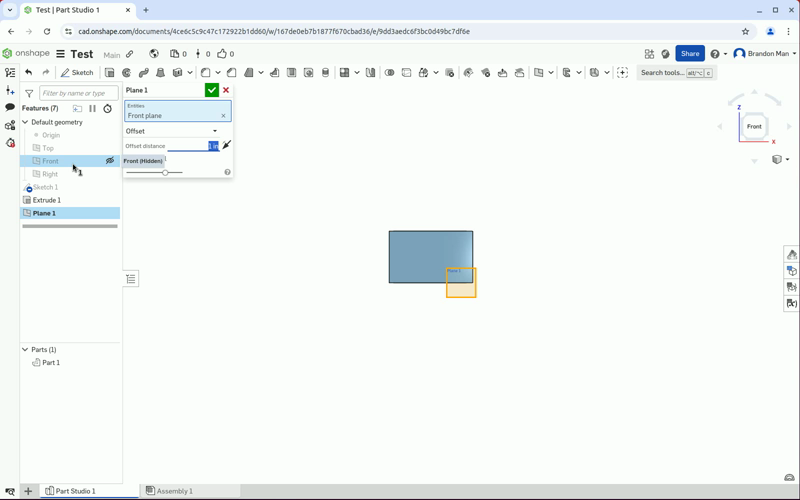
text(0.493)
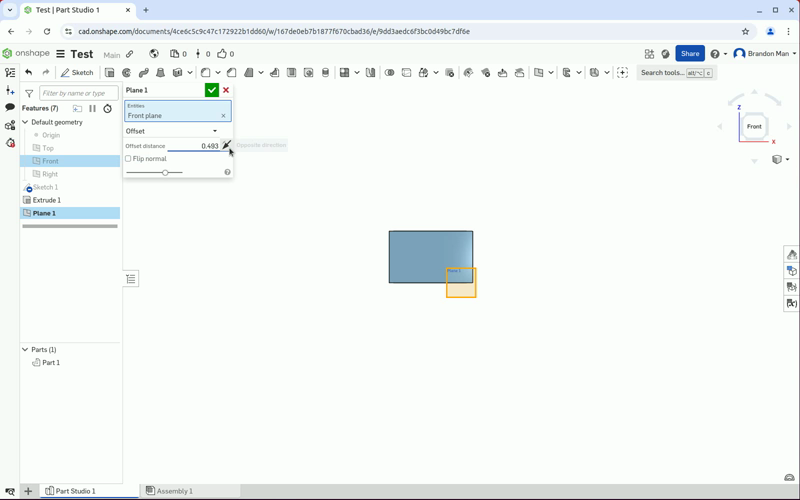
mouse_move(229, 147)
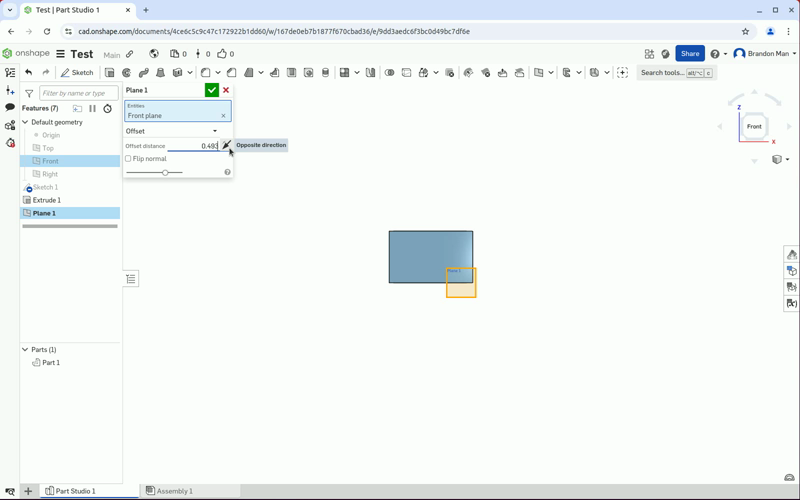
click(229, 147)
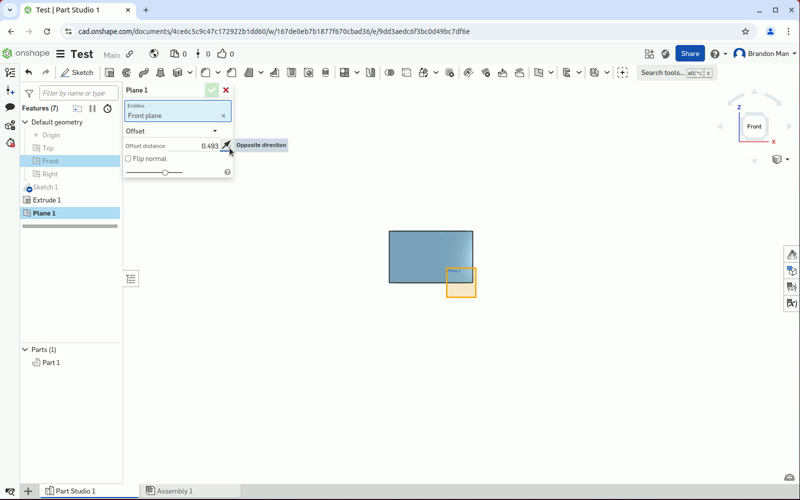
key(enter, 2)
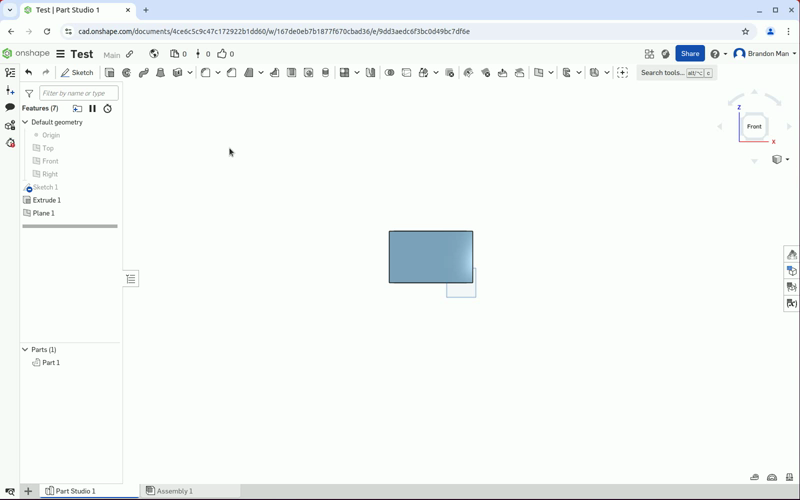
key(shift+s)
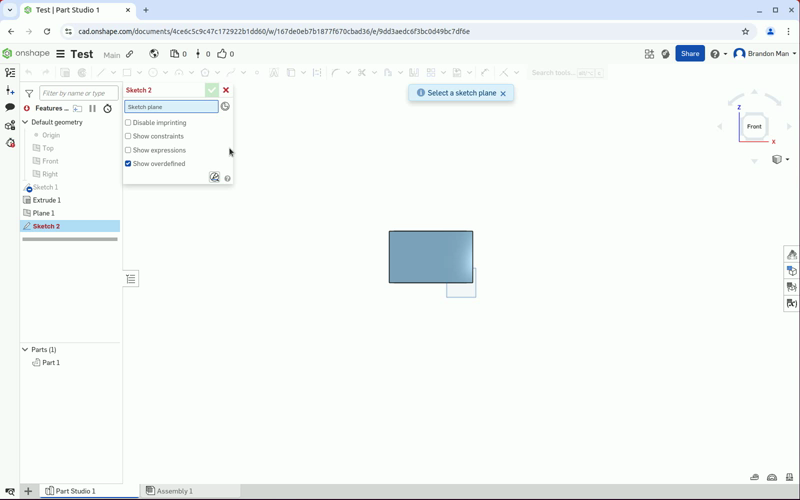
mouse_move(73, 215)
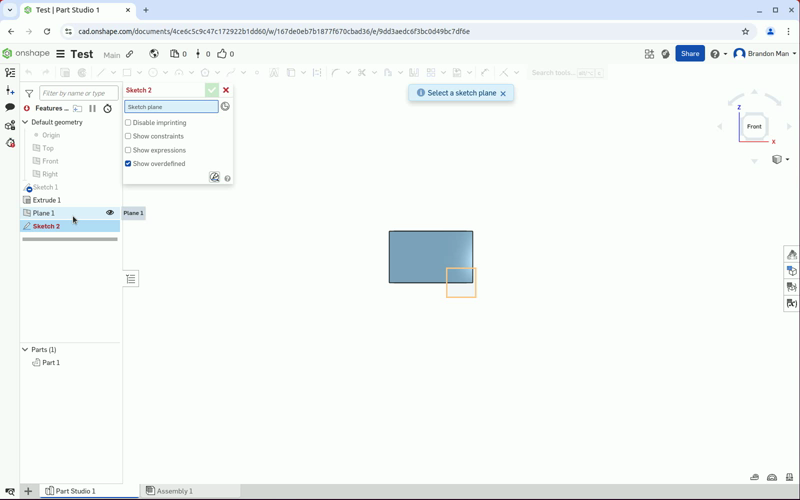
click(73, 215)
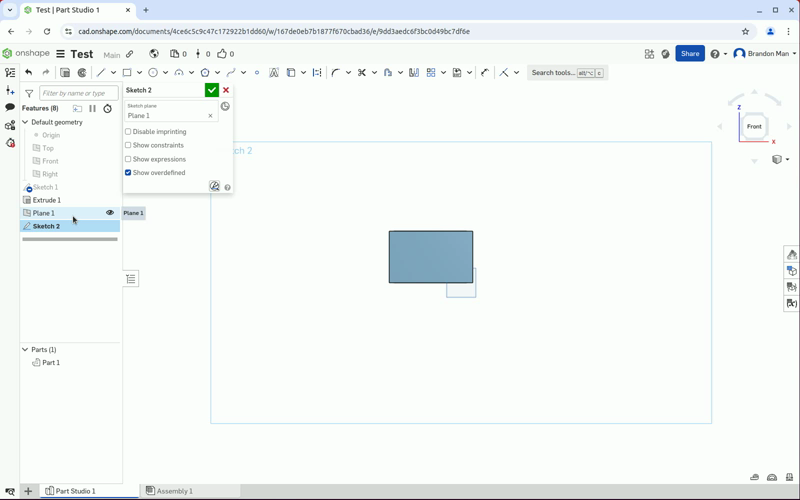
mouse_move(73, 352)
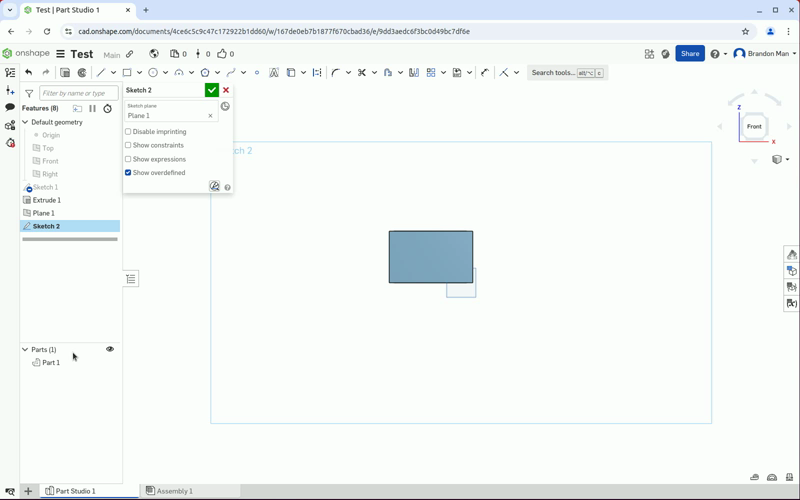
key(y)
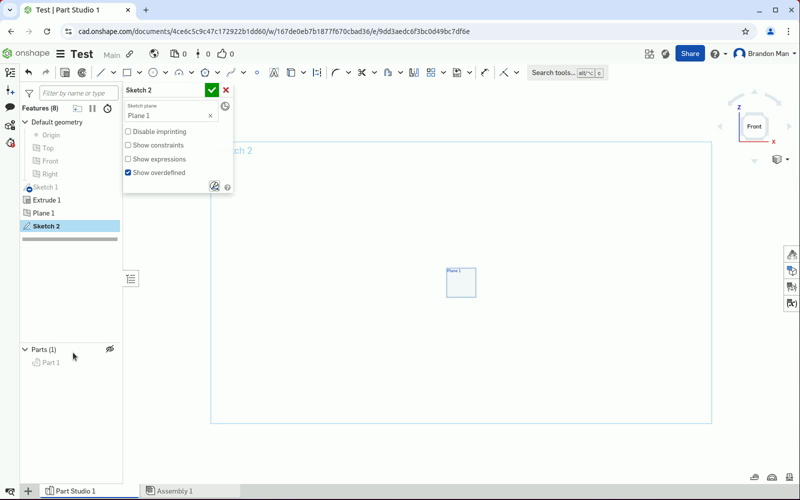
key(l)
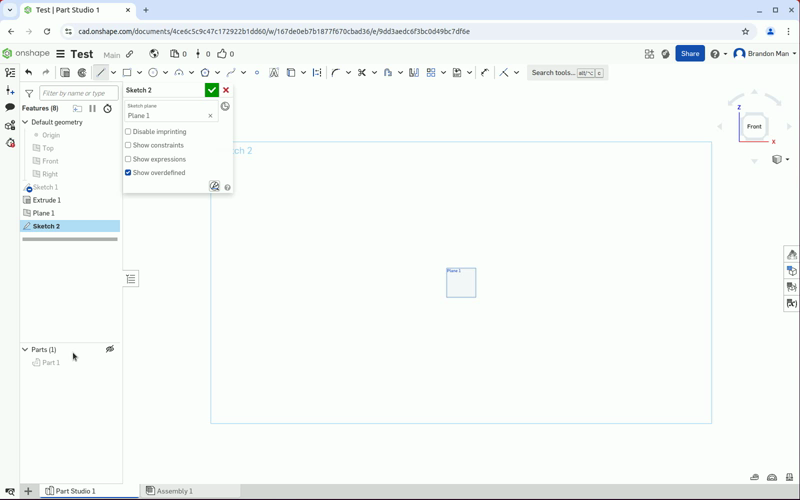
key_down(shift)
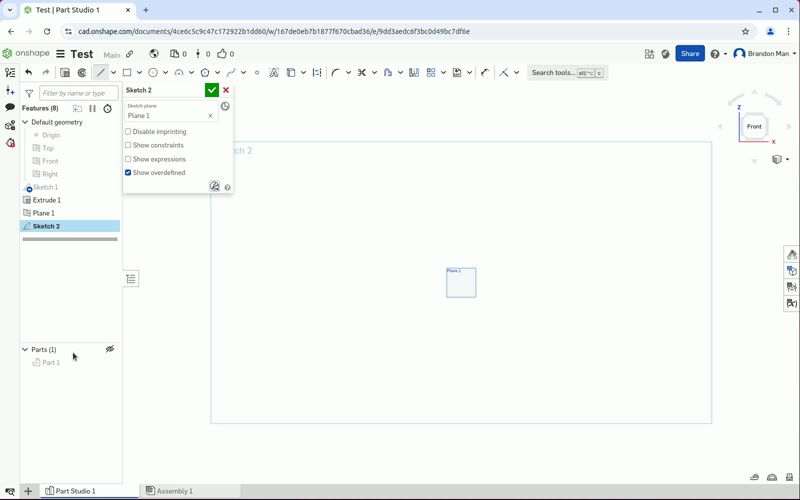
mouse_move(425, 282)
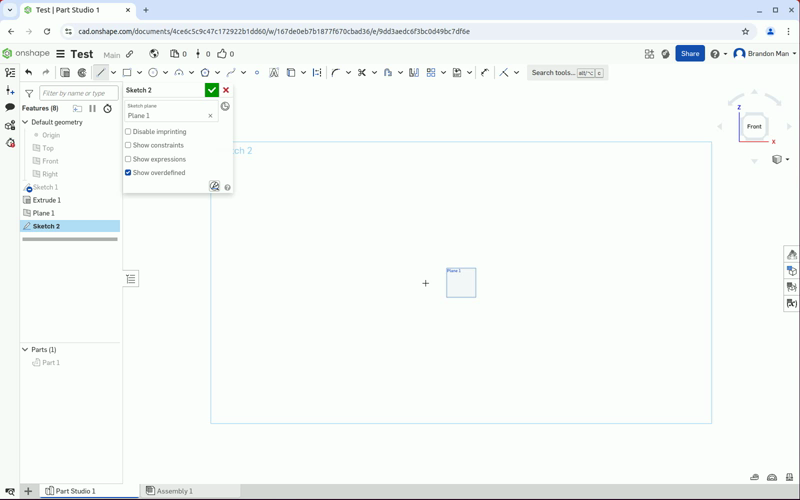
click(425, 282)
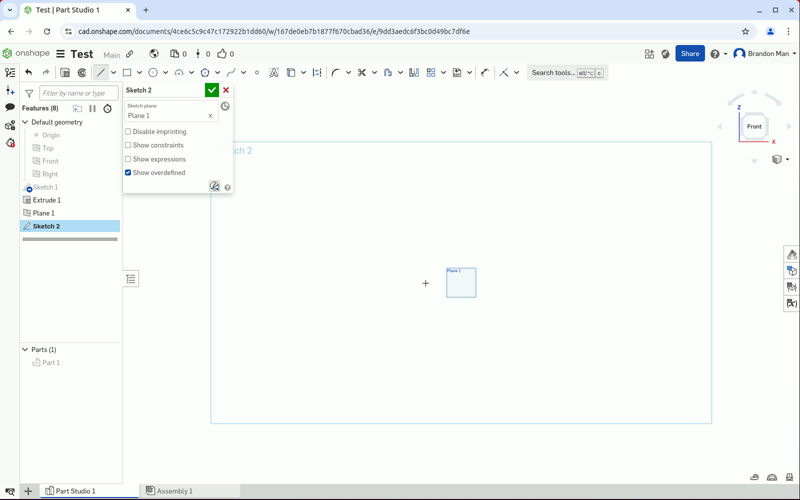
key_up(shift)
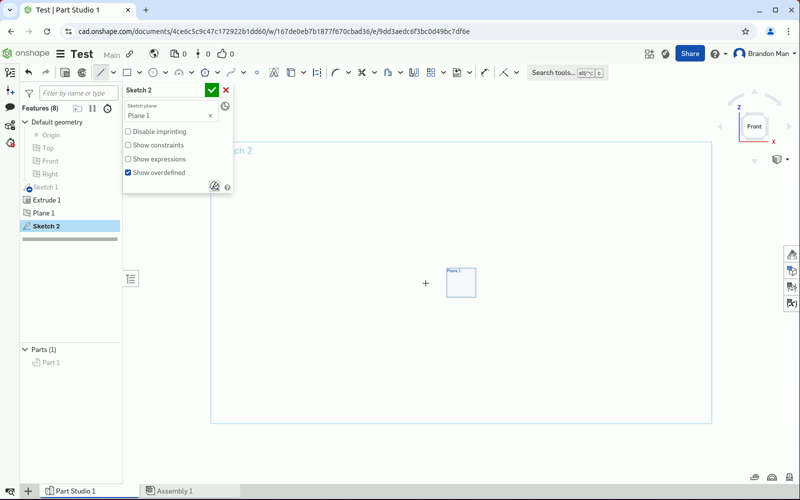
key_down(shift)
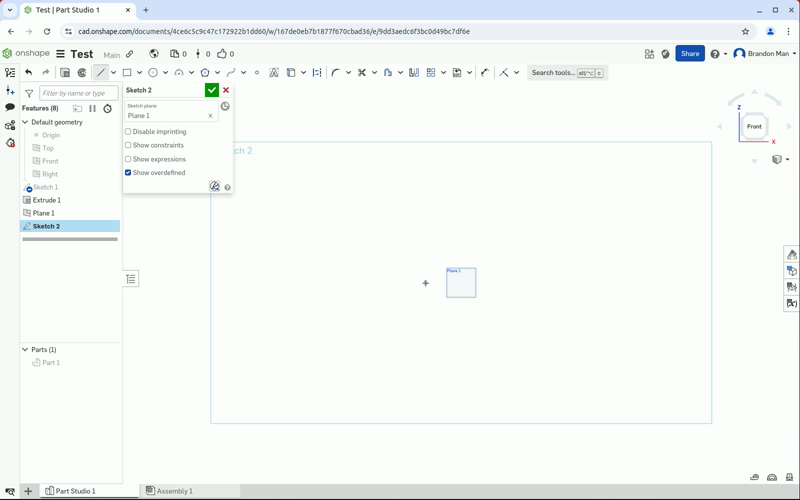
mouse_move(455, 282)
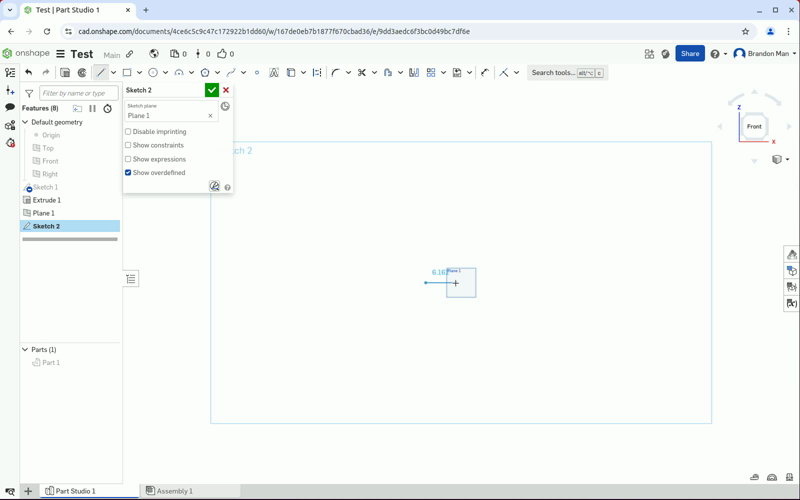
mouse_move(447, 282)
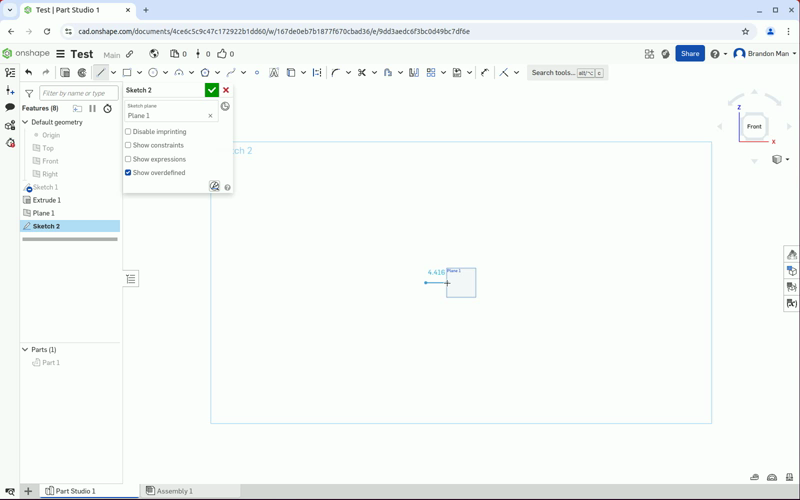
click(447, 282)
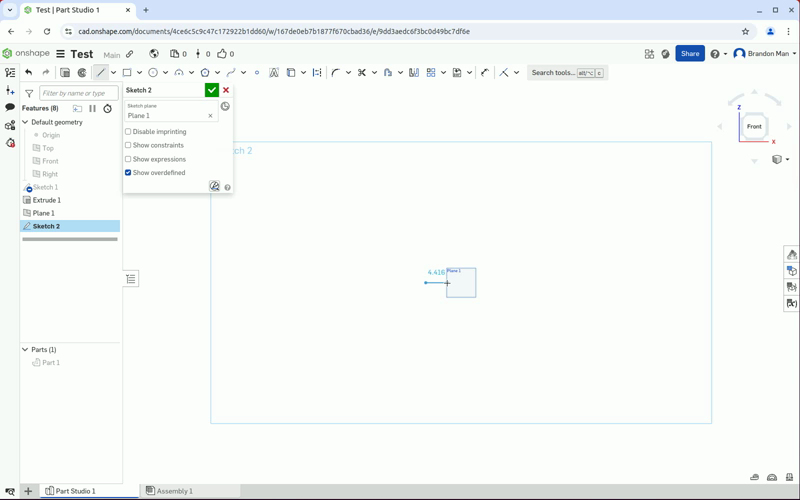
key_up(shift)
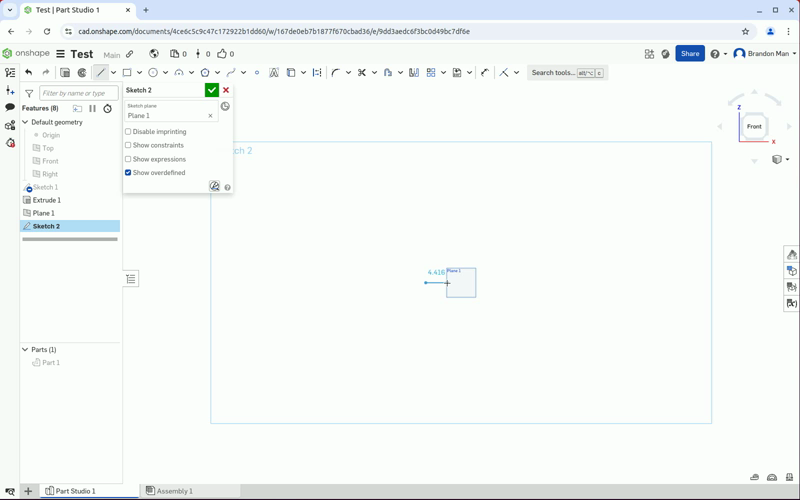
key_down(shift)
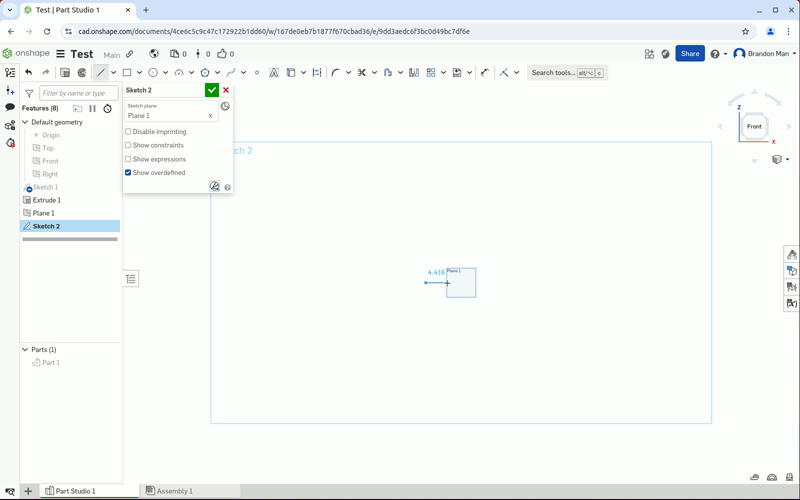
mouse_move(477, 282)
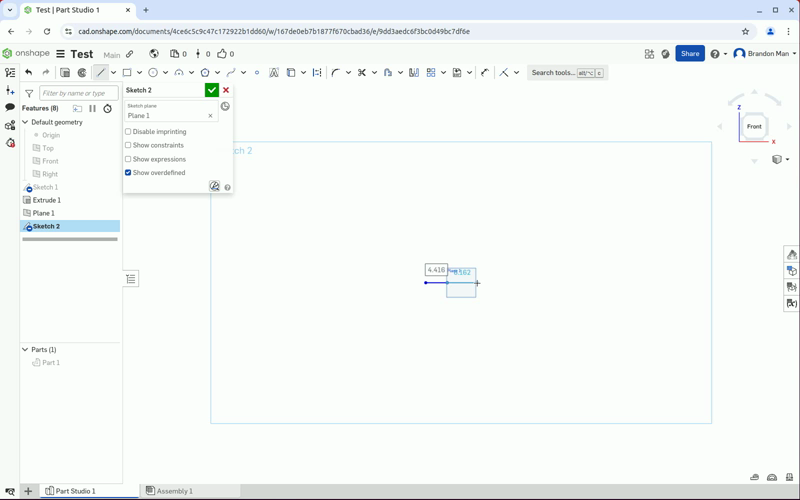
mouse_move(447, 235)
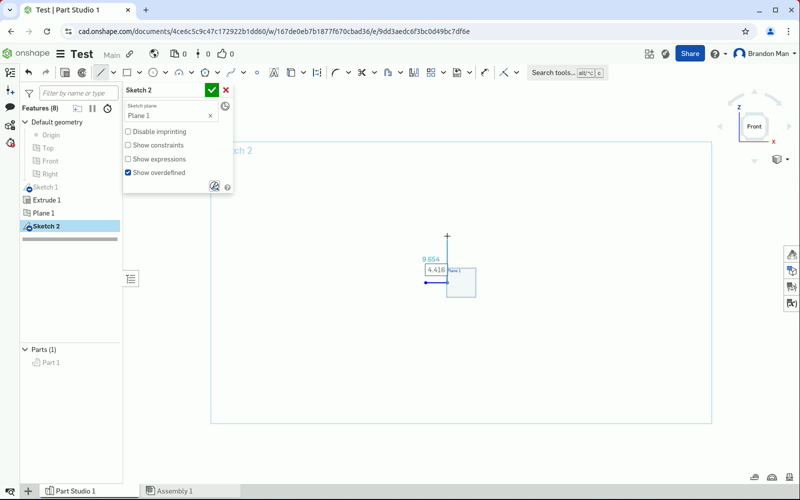
click(447, 235)
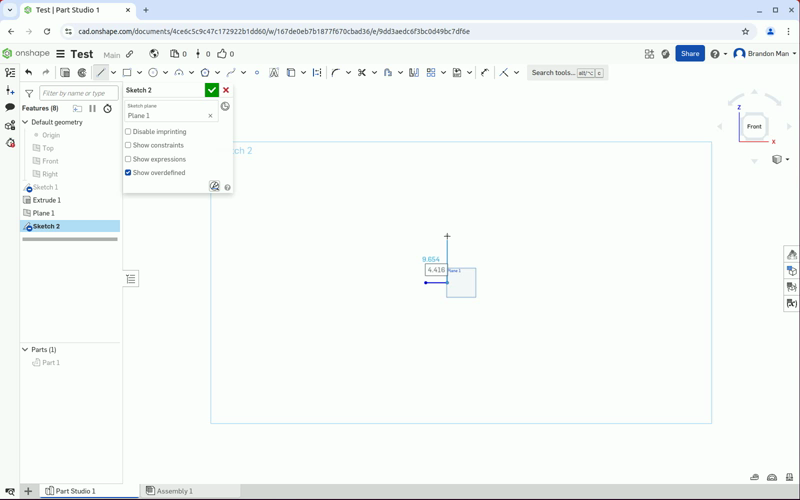
key_up(shift)
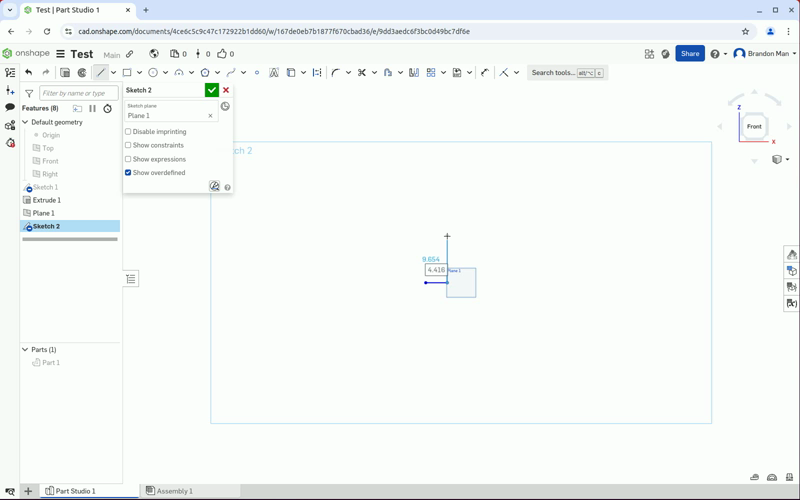
key_down(shift)
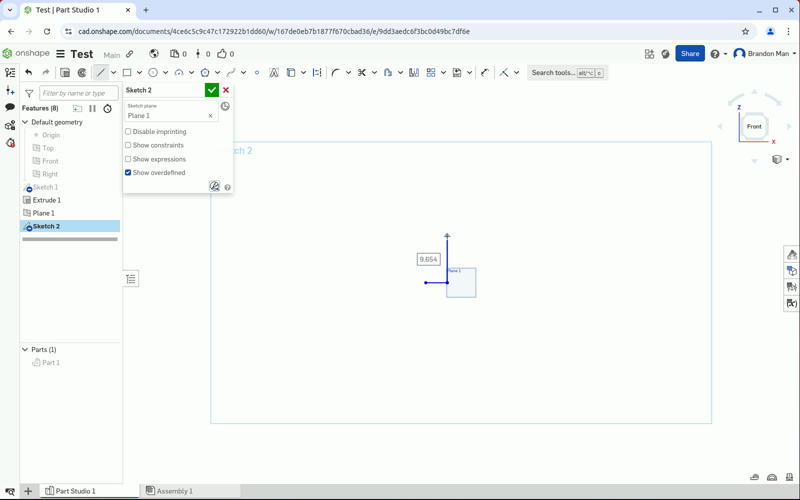
mouse_move(477, 235)
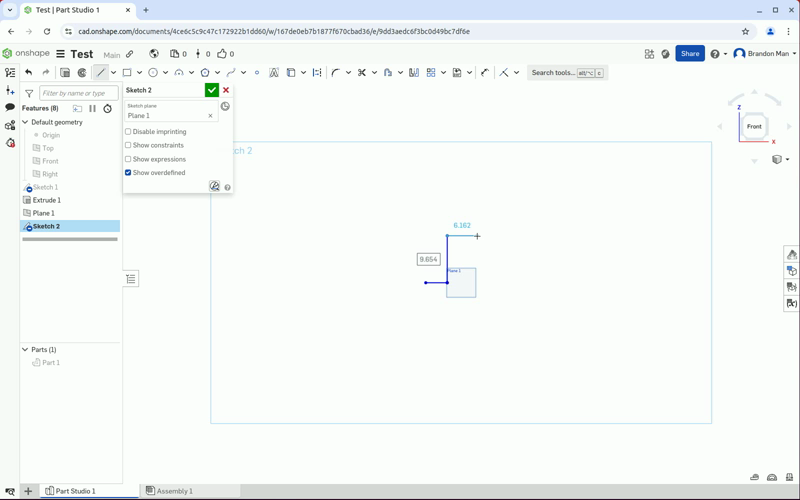
mouse_move(425, 235)
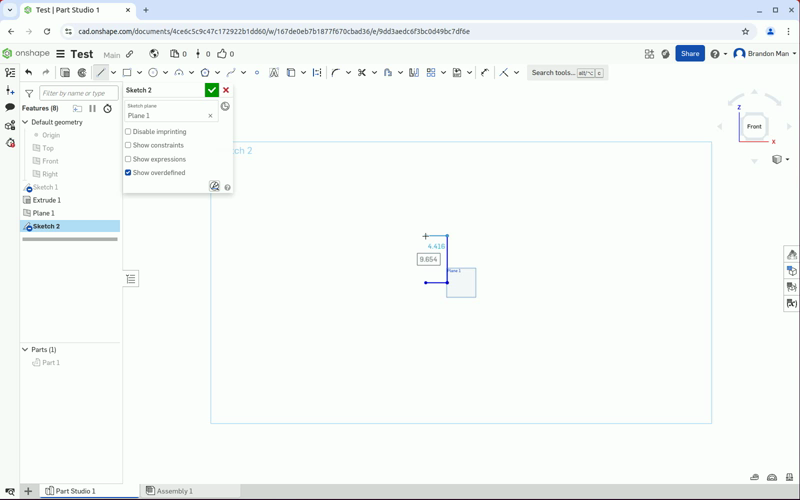
click(425, 235)
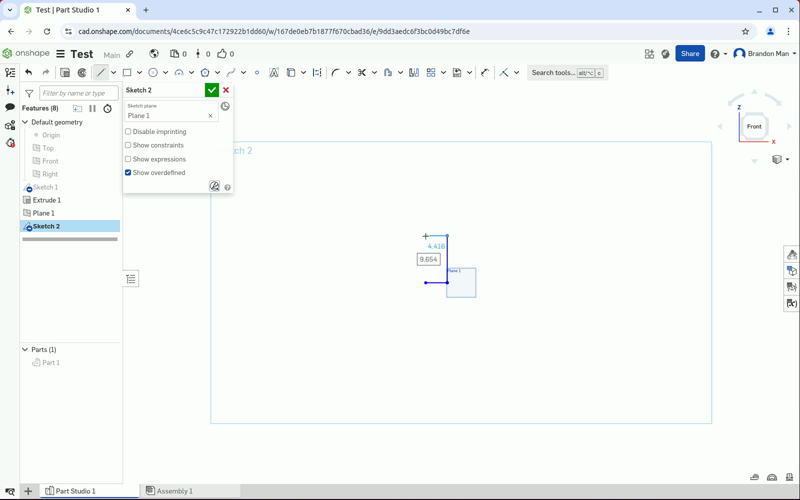
key_up(shift)
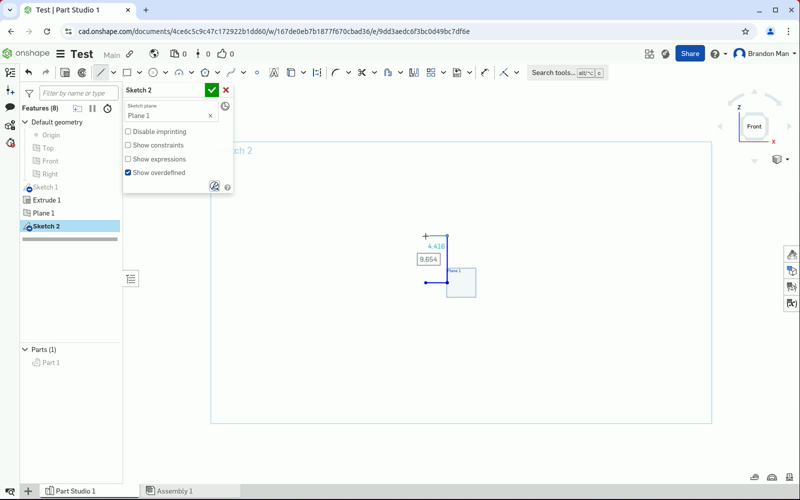
mouse_move(455, 235)
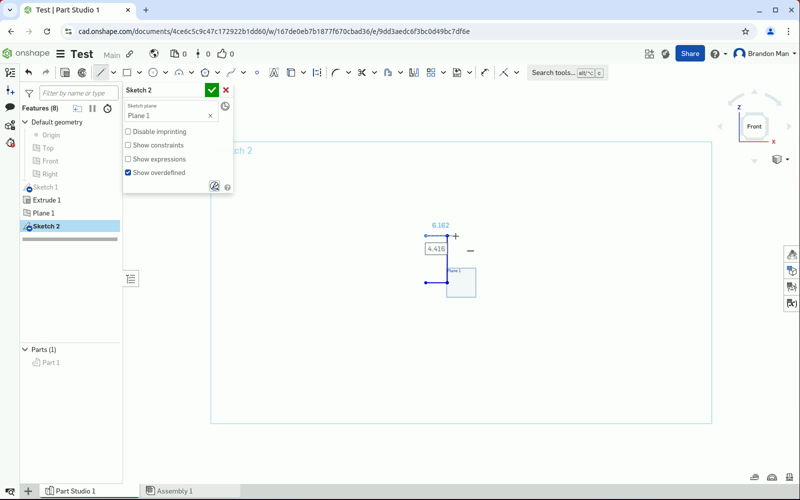
key_down(shift)
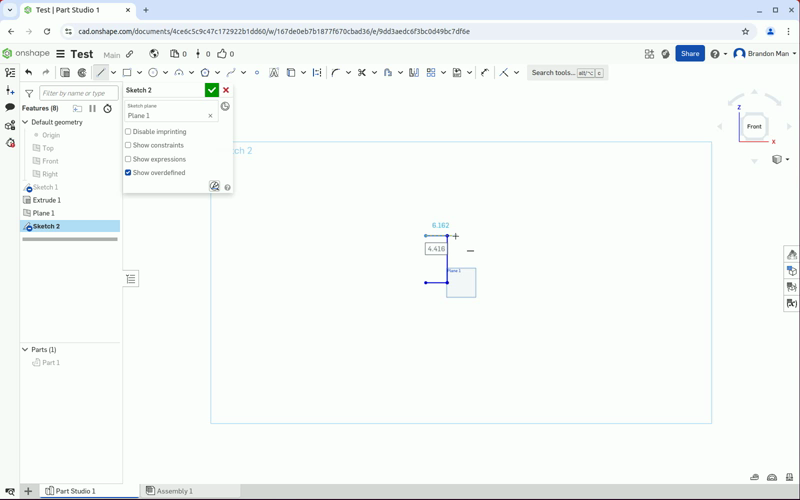
mouse_move(425, 282)
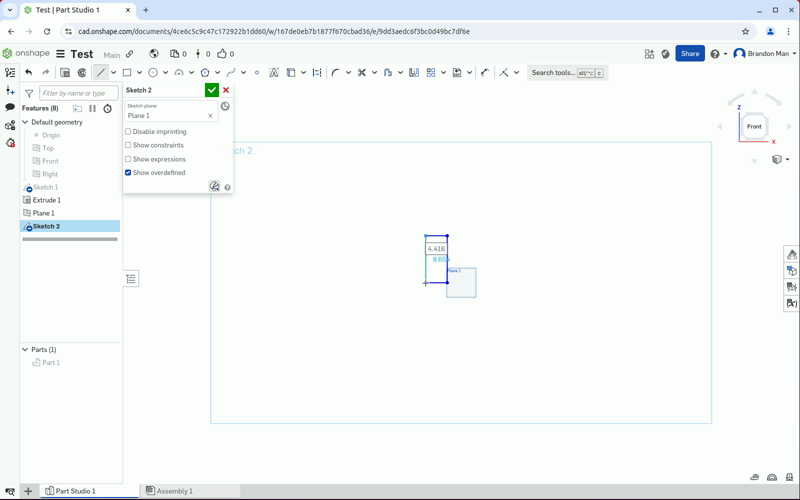
key_up(shift)
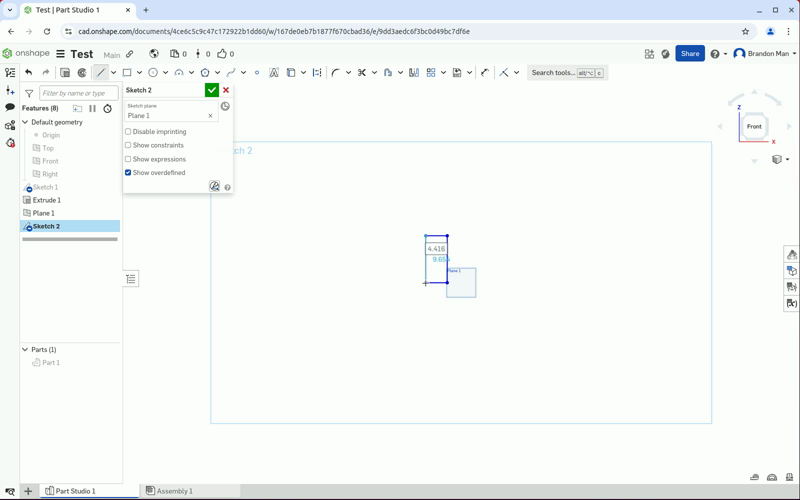
click(425, 282)
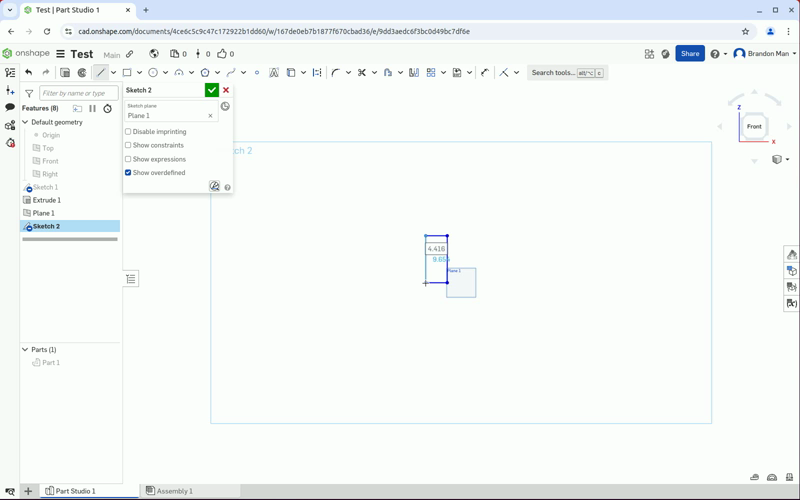
key(esc)
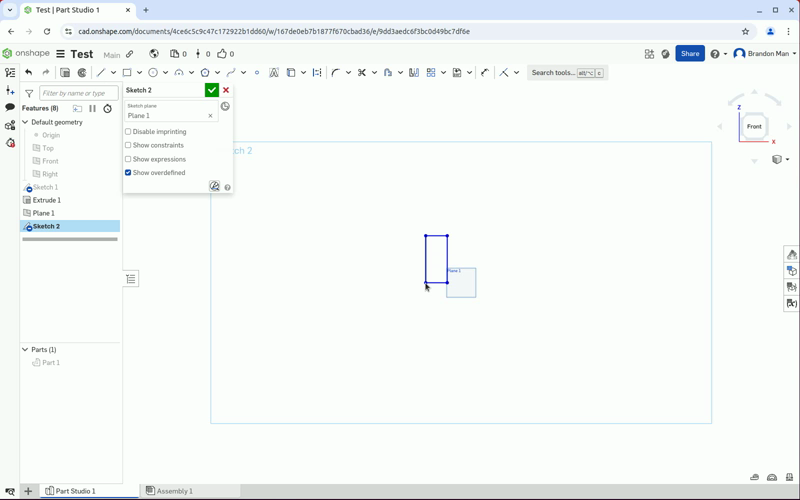
mouse_move(437, 254)
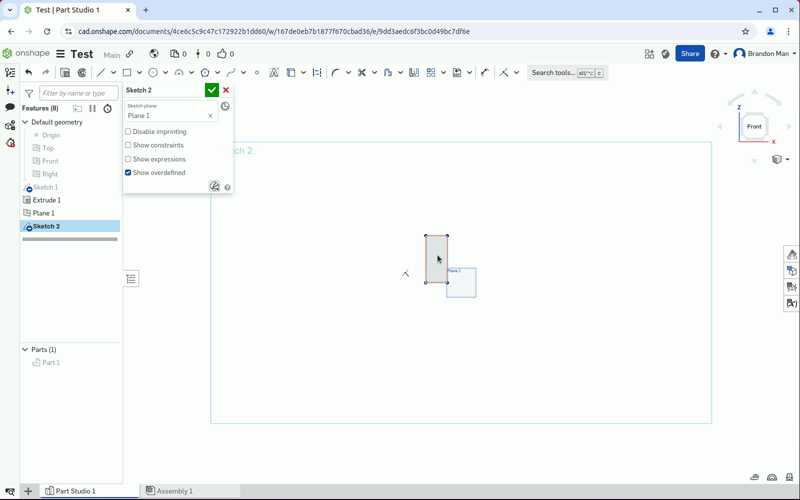
scroll(6)
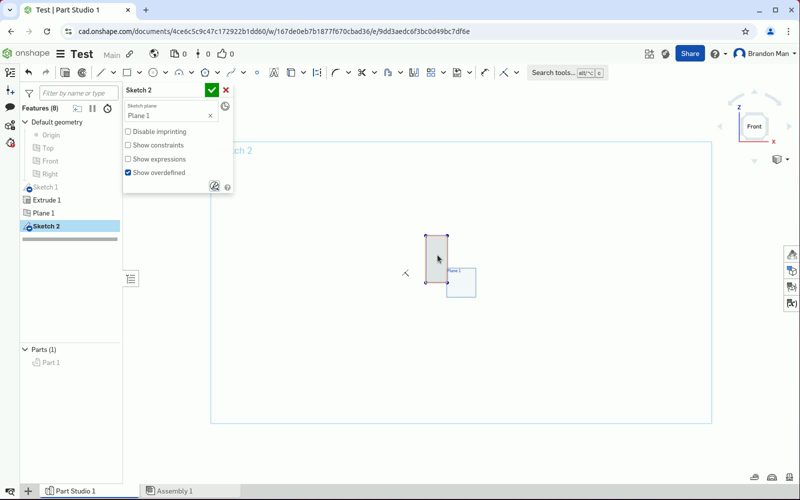
scroll(6)
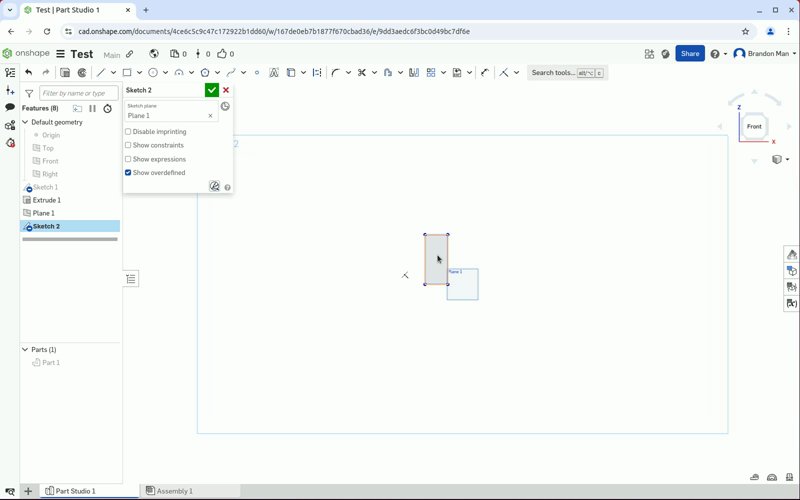
scroll(6)
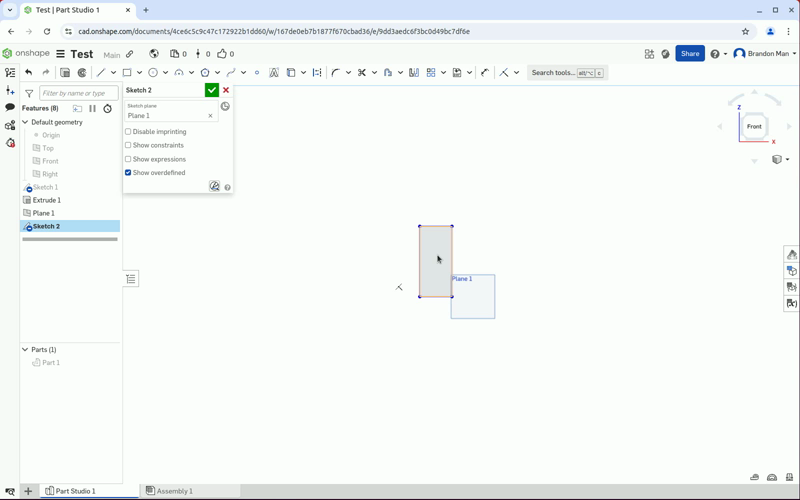
scroll(6)
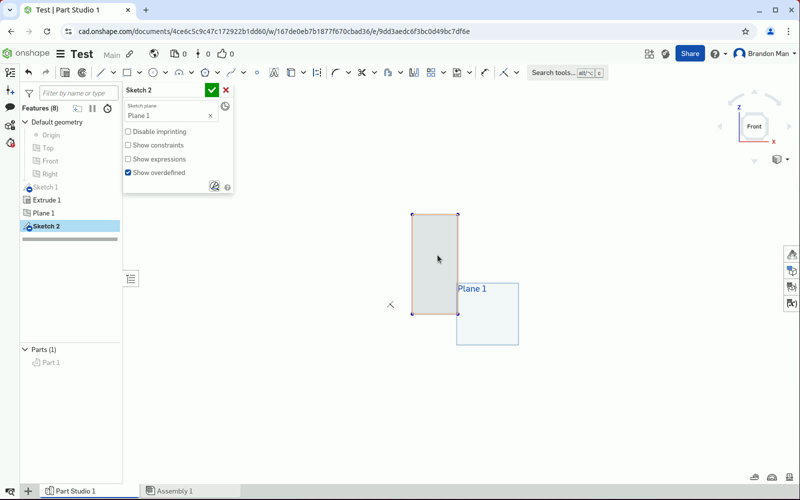
scroll(6)
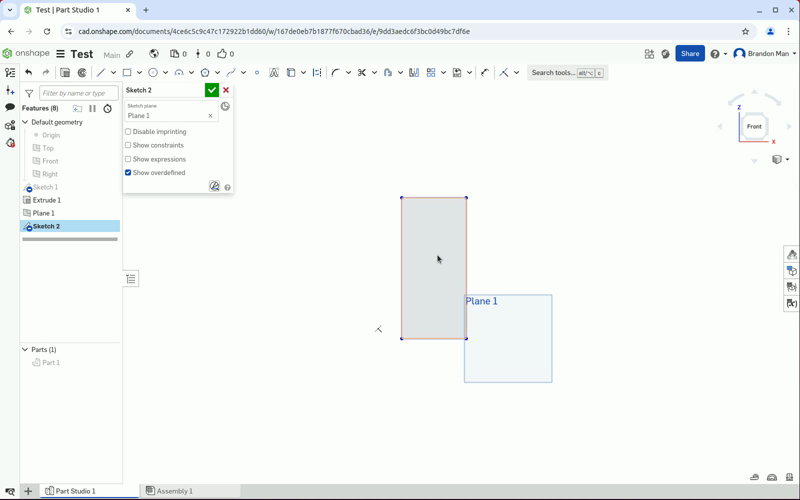
scroll(6)
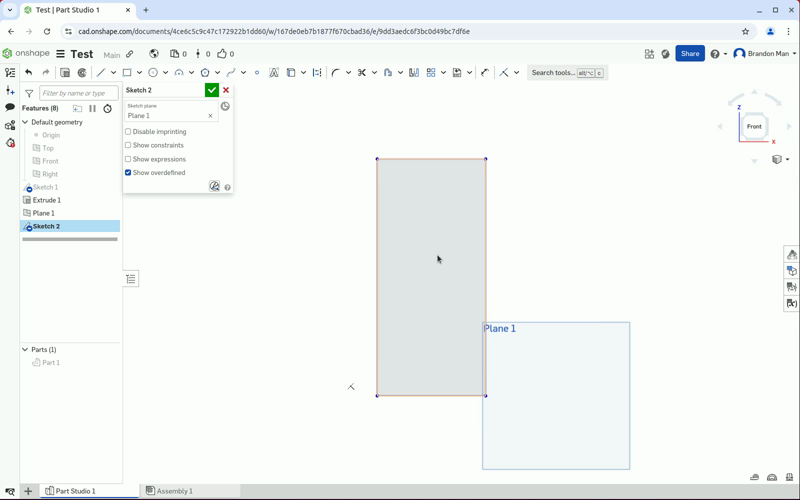
scroll(6)
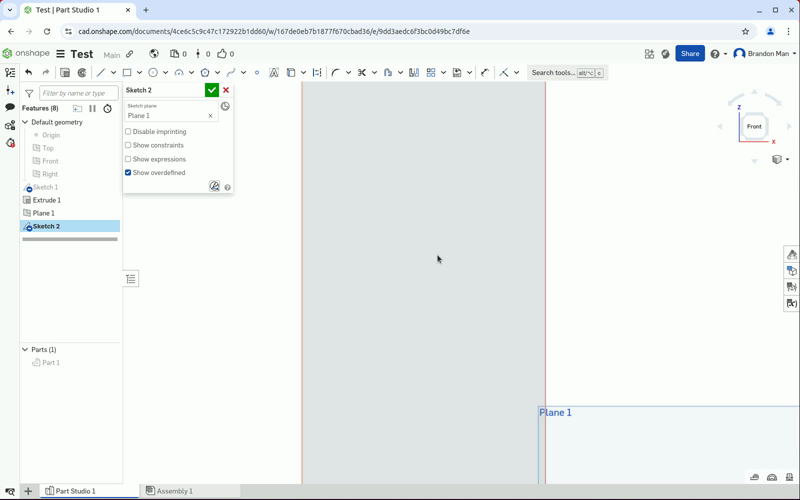
click(437, 254)
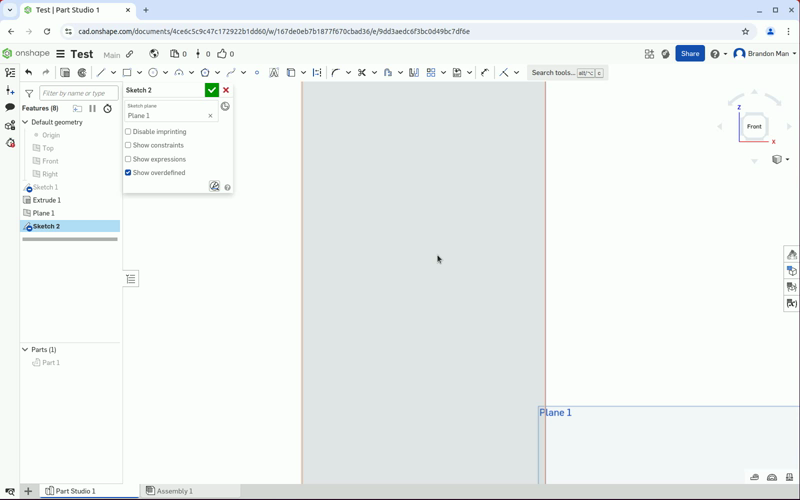
scroll(-6)
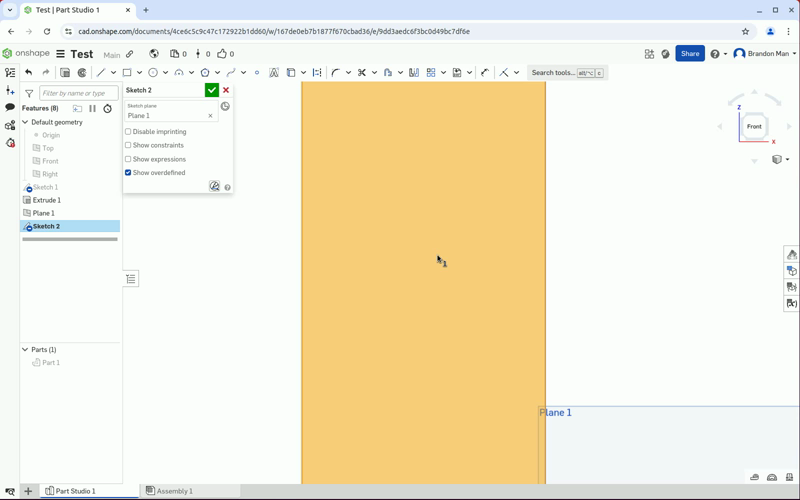
scroll(-6)
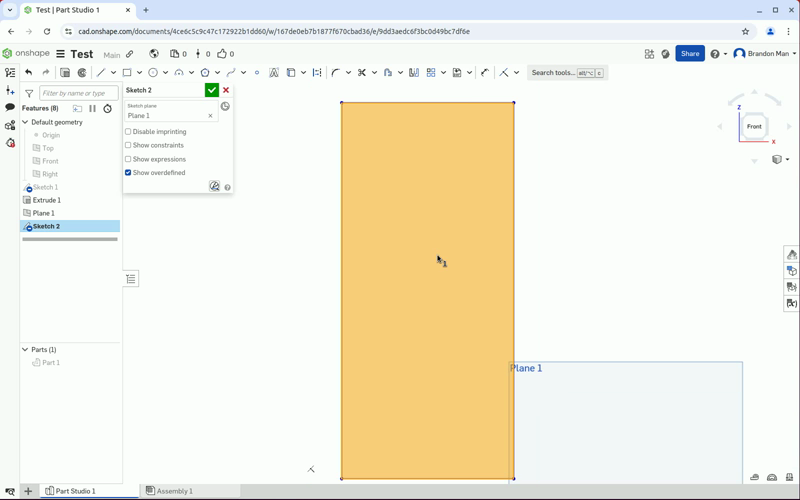
scroll(-6)
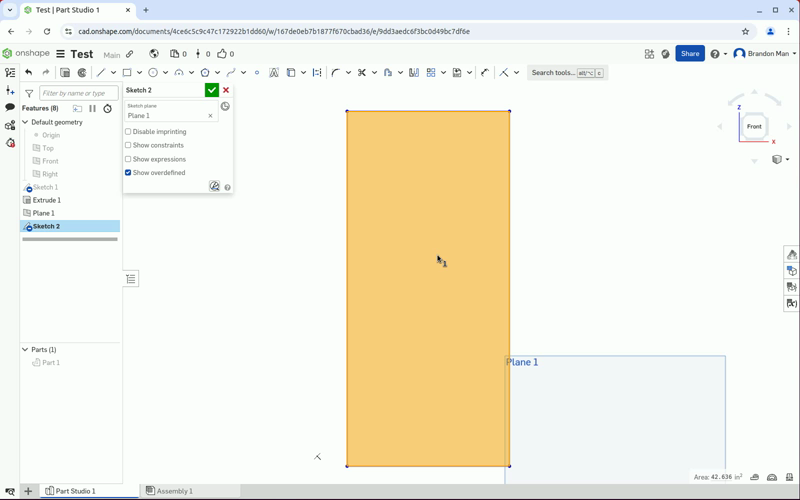
scroll(-6)
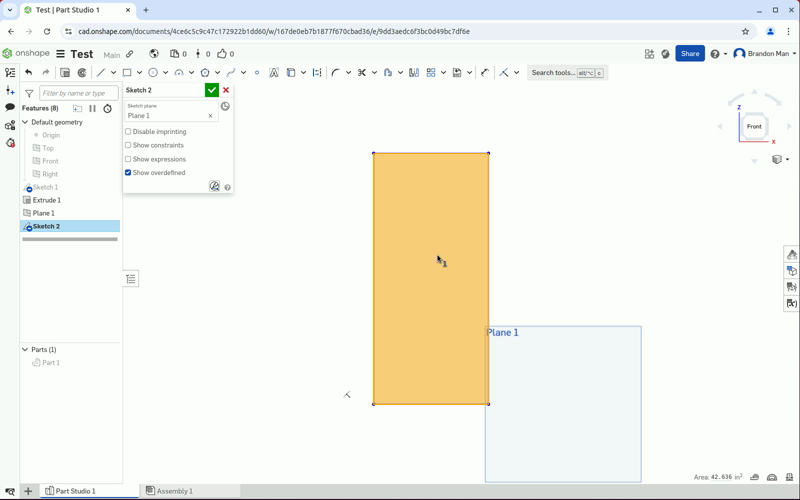
scroll(-6)
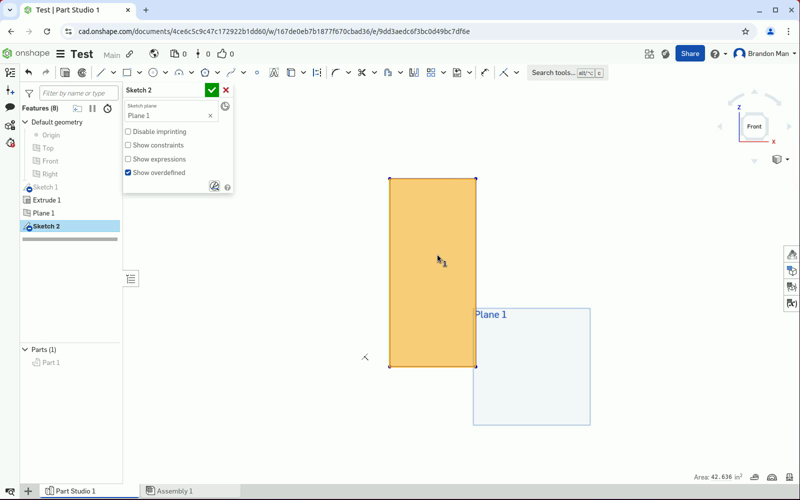
scroll(-6)
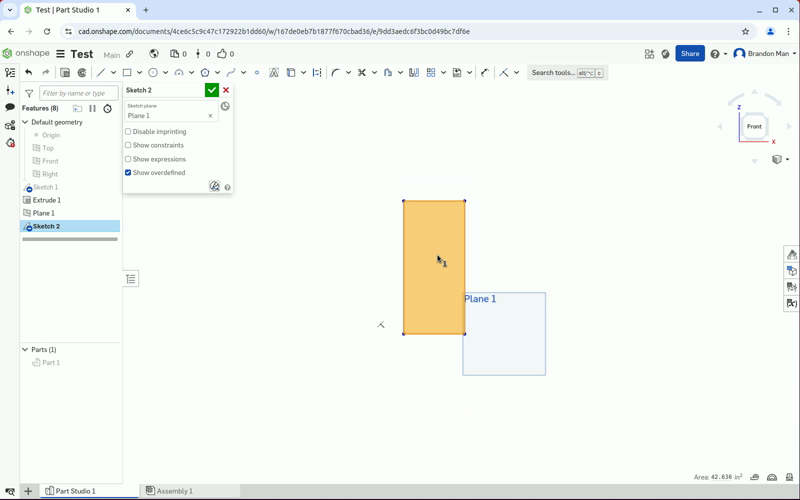
scroll(-6)
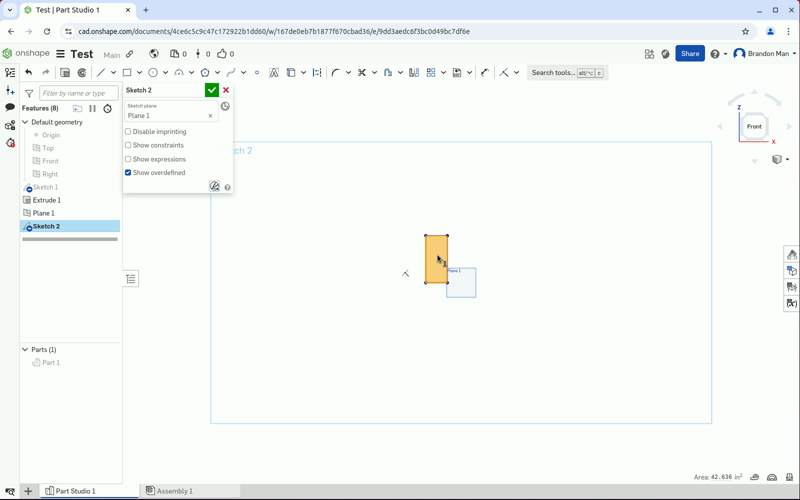
mouse_move(73, 352)
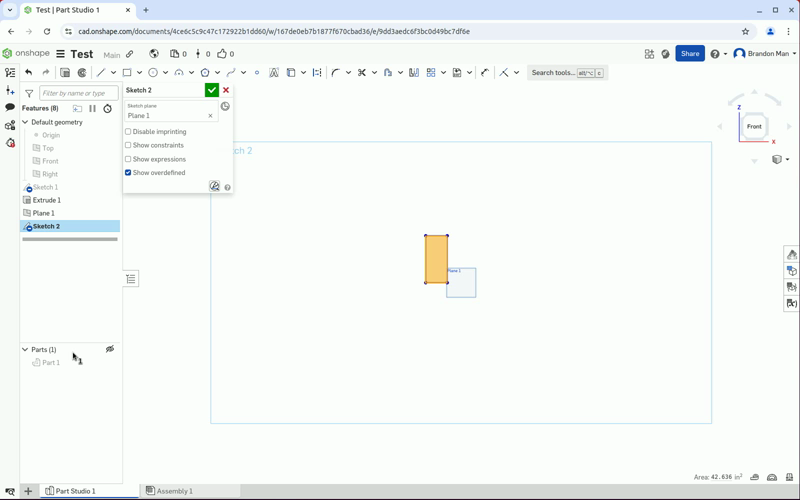
key(shift+y)
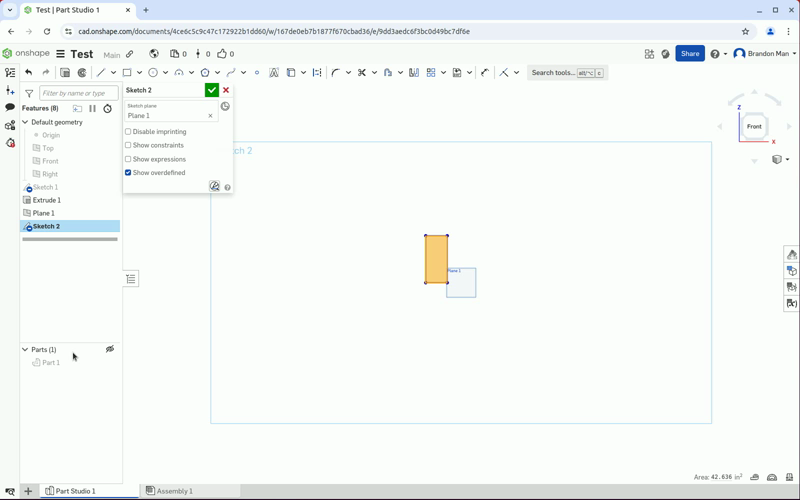
key(shift+e)
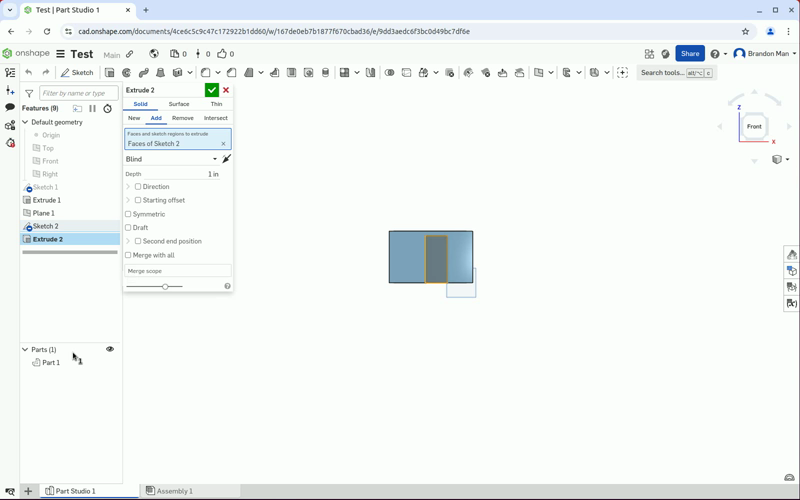
mouse_move(143, 106)
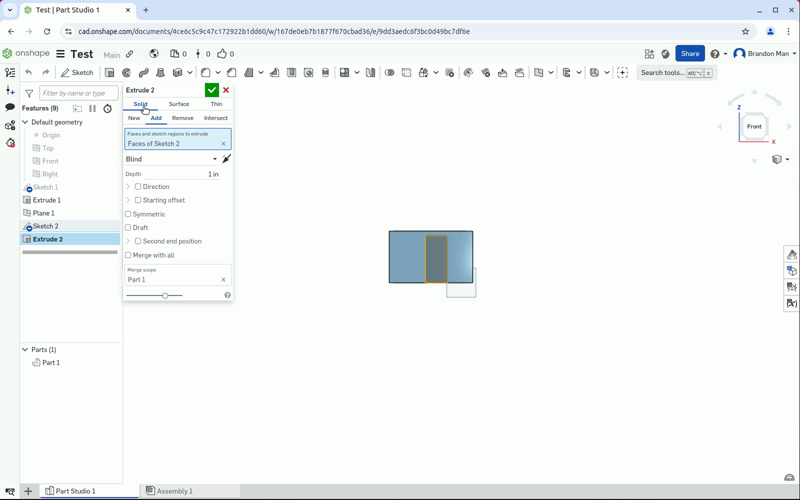
click(143, 106)
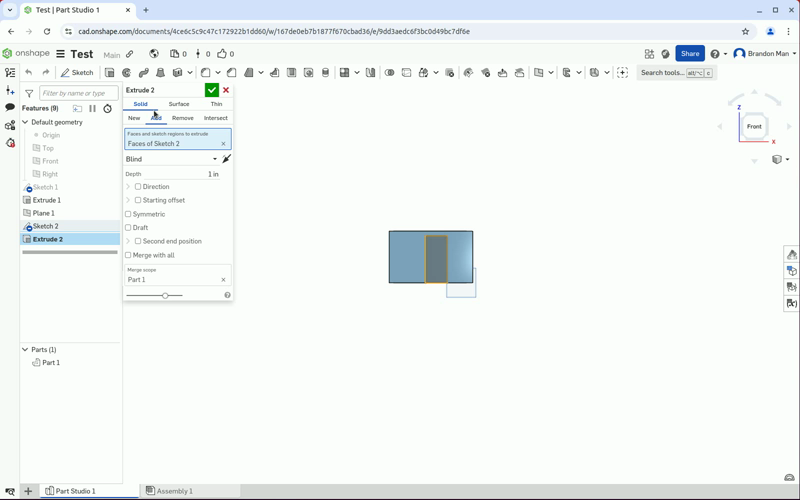
mouse_move(186, 120)
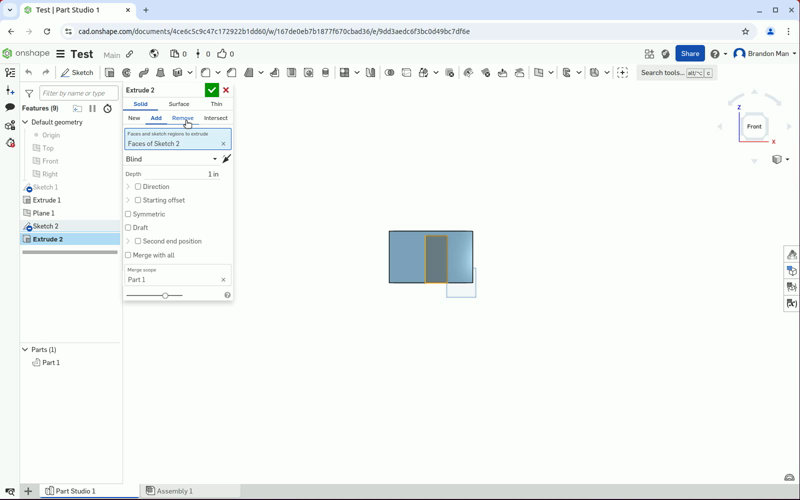
click(186, 120)
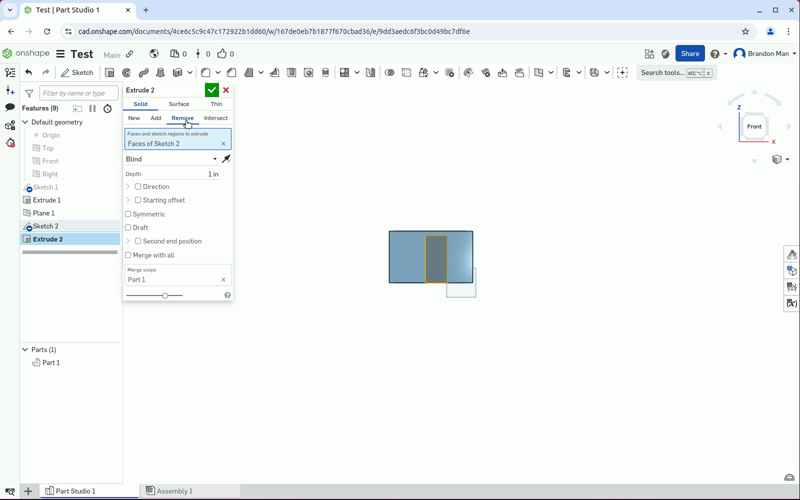
key(tab, 4)
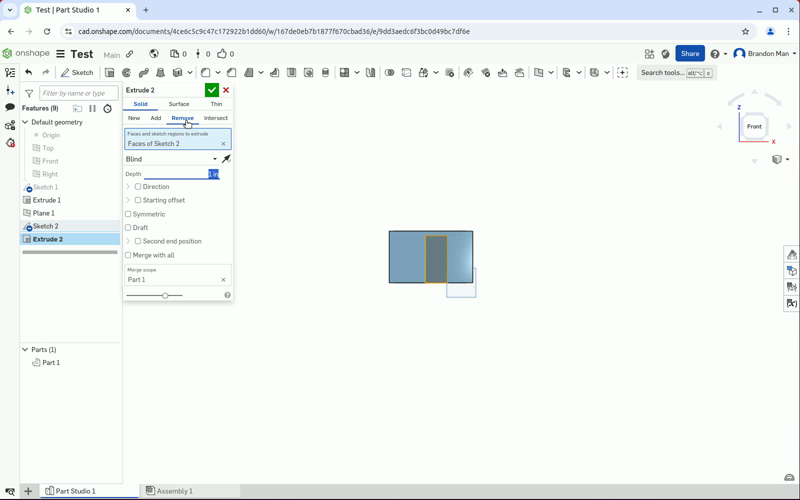
text(1.444)
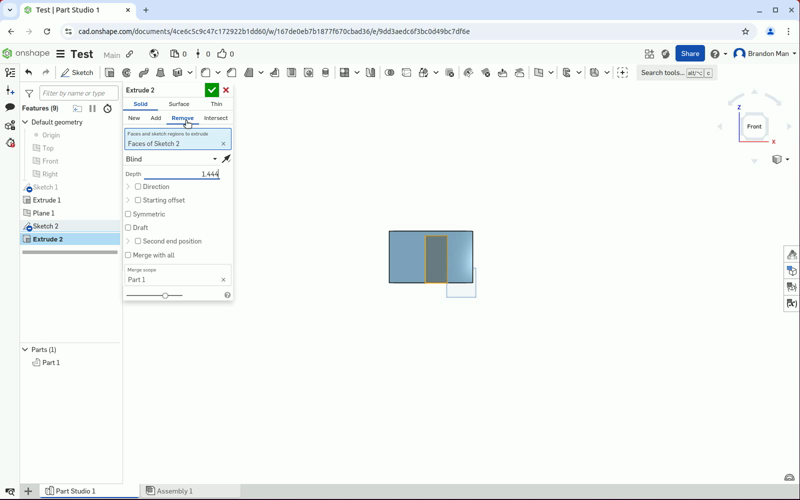
key(tab, 6)
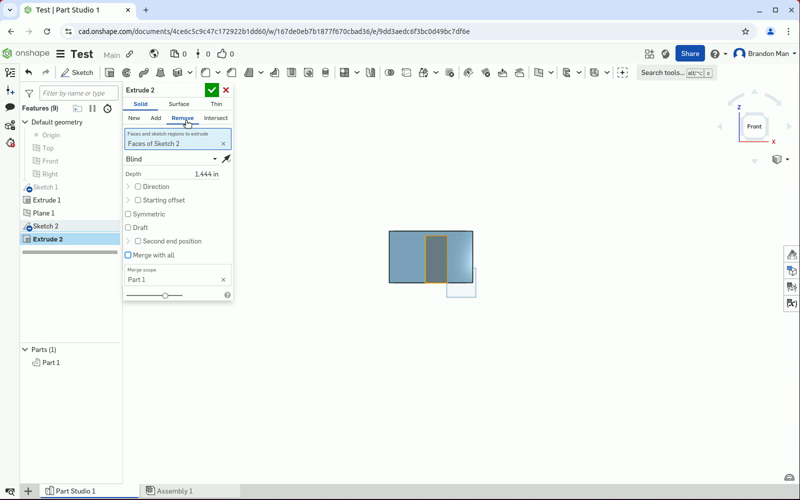
key(space)
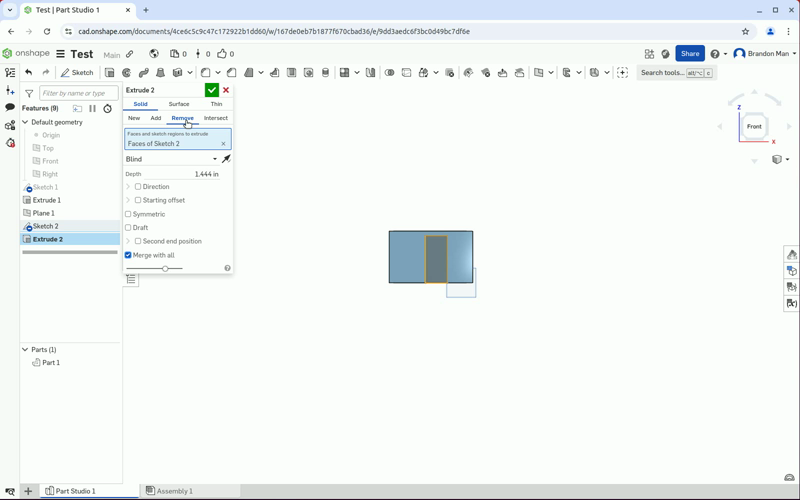
key(enter)
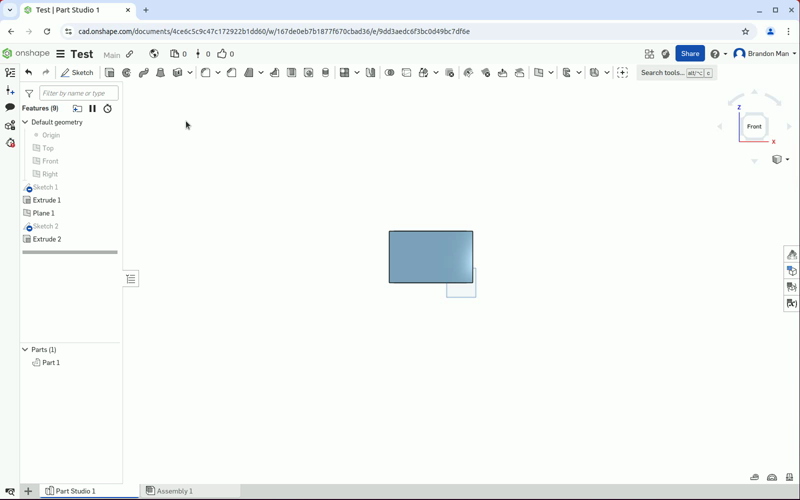
key(shift+h)
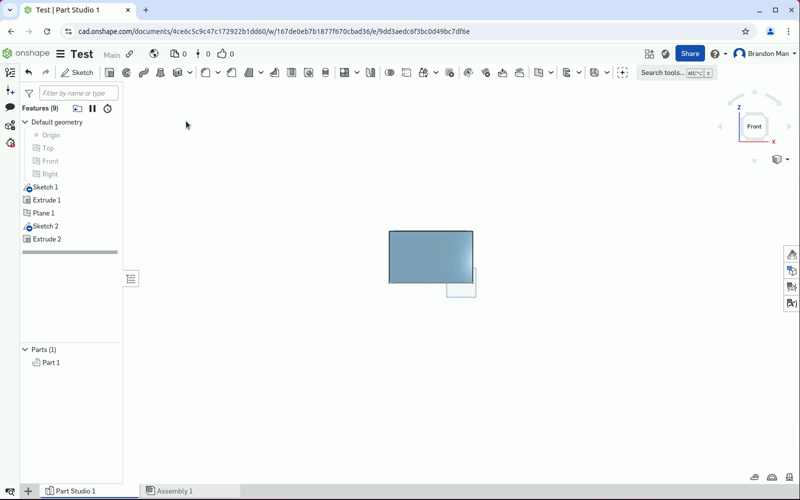
key(shift+h)
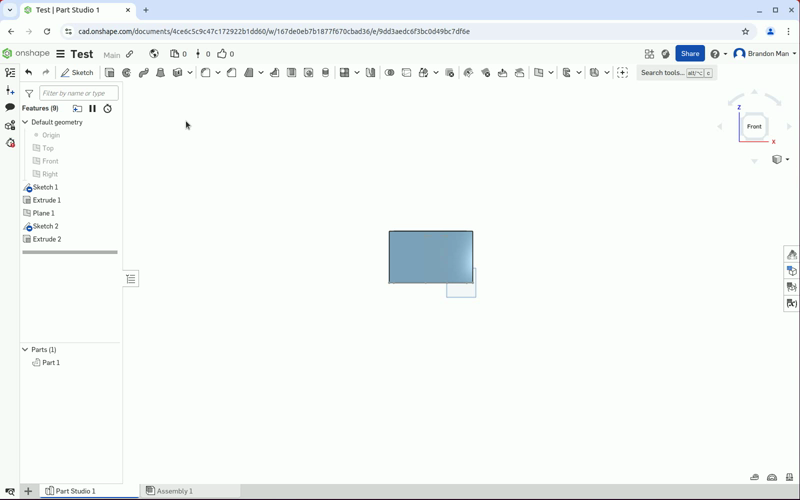
key(shift+7)
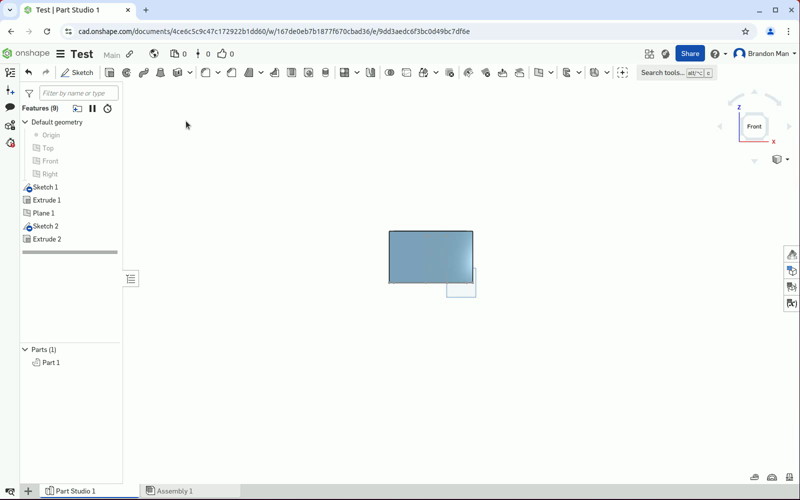
key(left, 2)
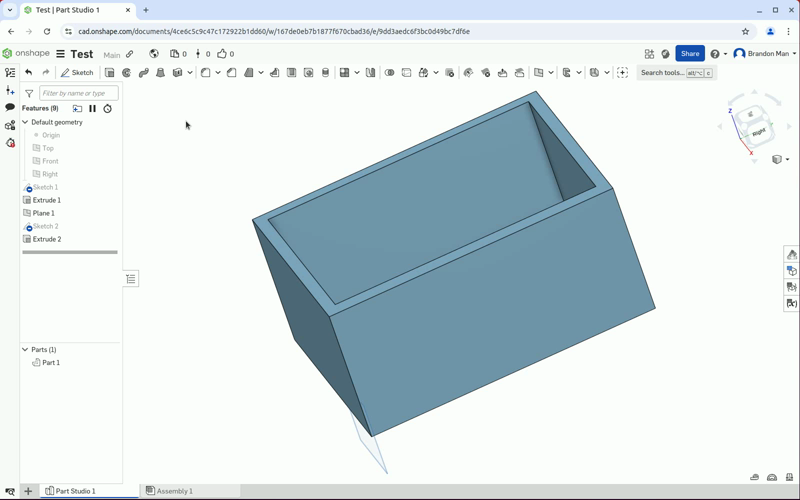
key(down, 2)
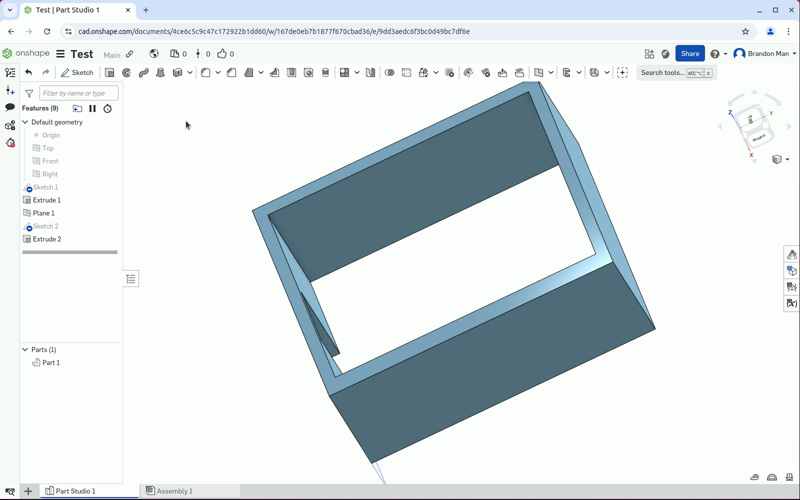
key(up, 2)
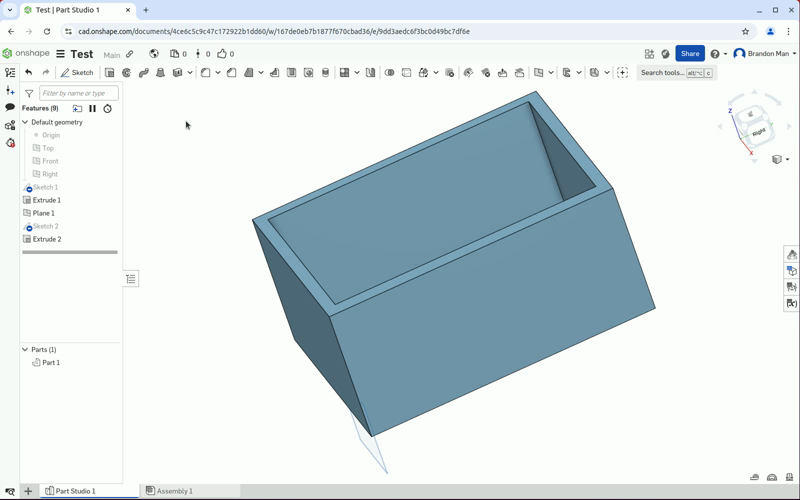
key(right, 2)
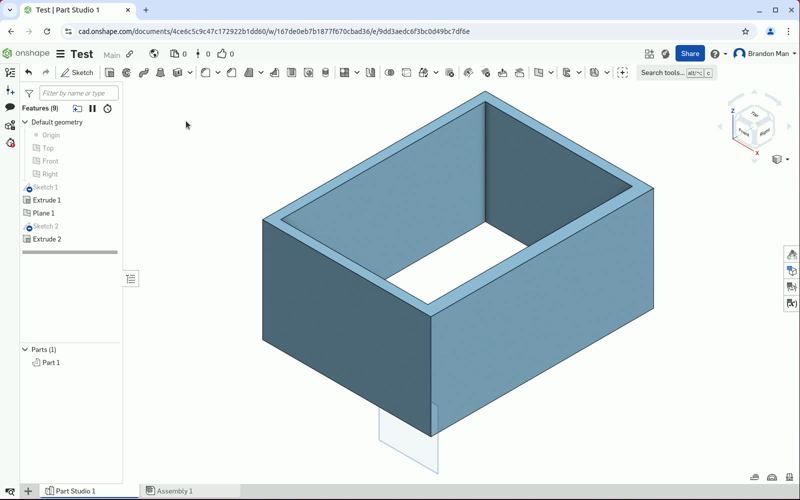
mouse_move(73, 189)
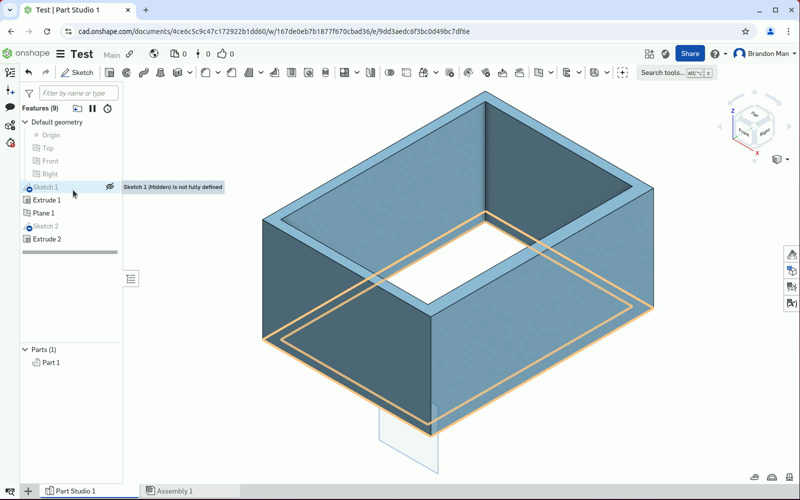
click(73, 189)